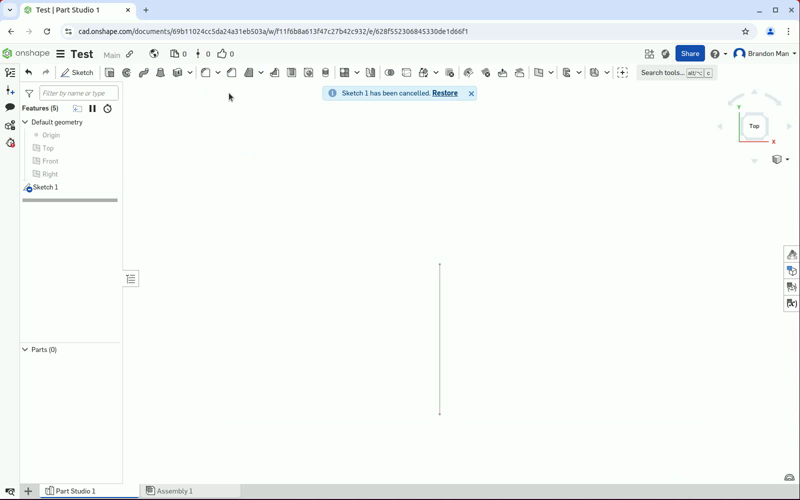
key(shift+h)
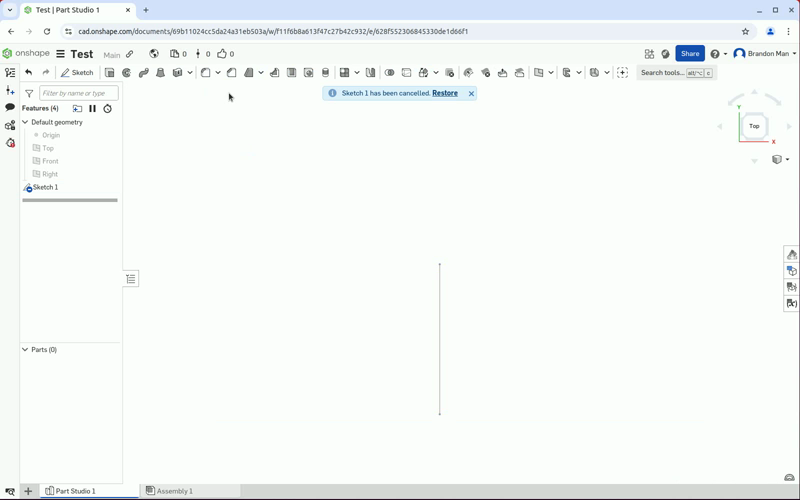
key(shift+s)
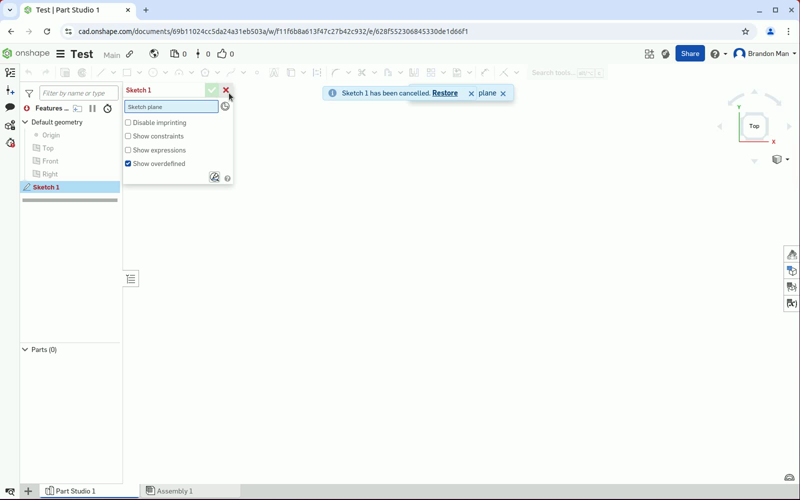
mouse_move(73, 150)
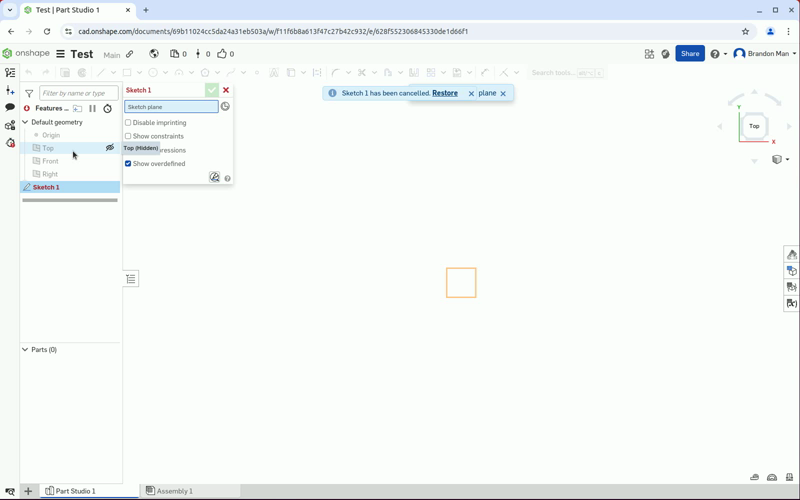
click(73, 150)
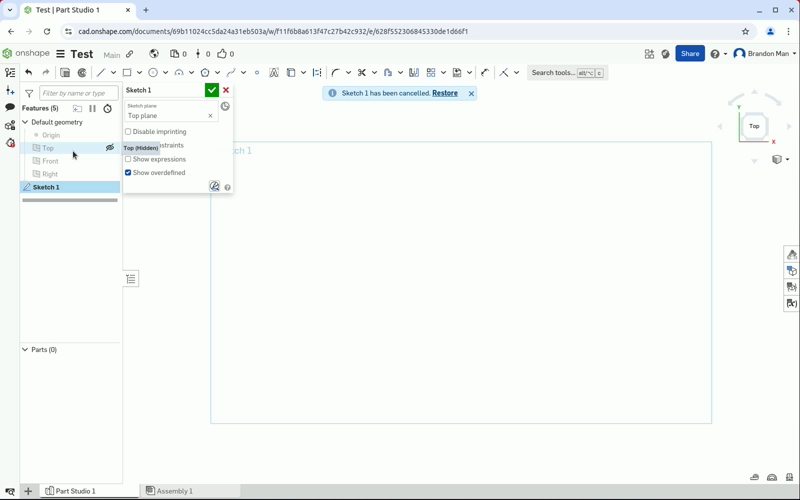
mouse_move(73, 352)
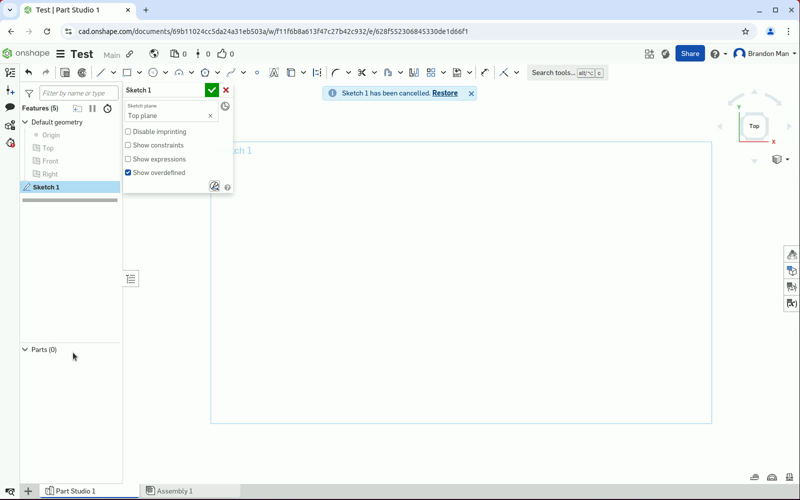
key(y)
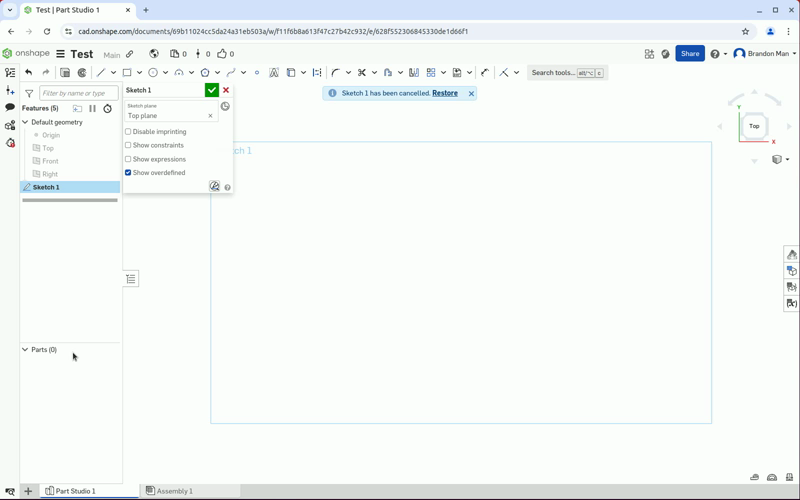
key(l)
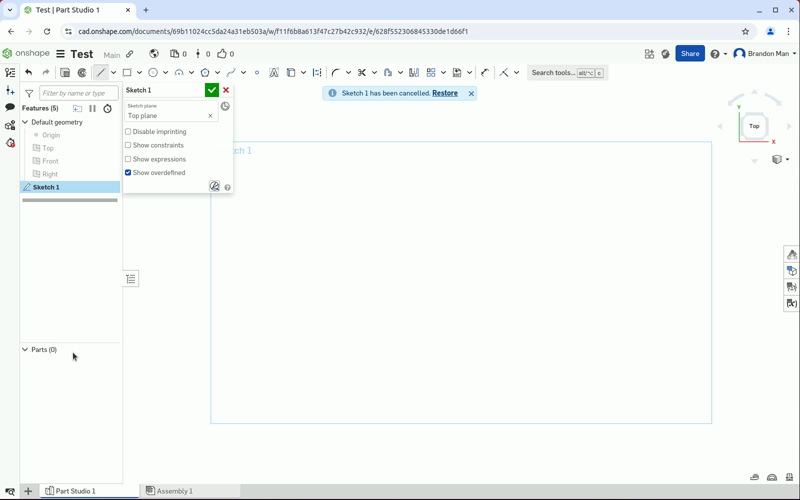
key_down(shift)
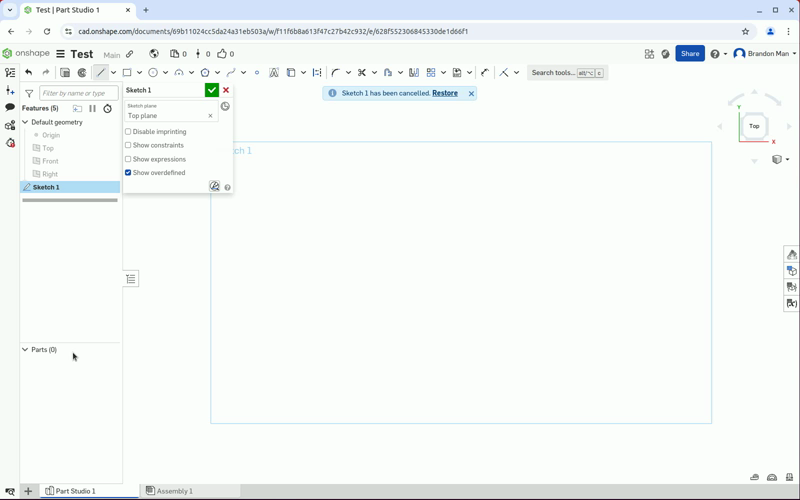
mouse_move(363, 339)
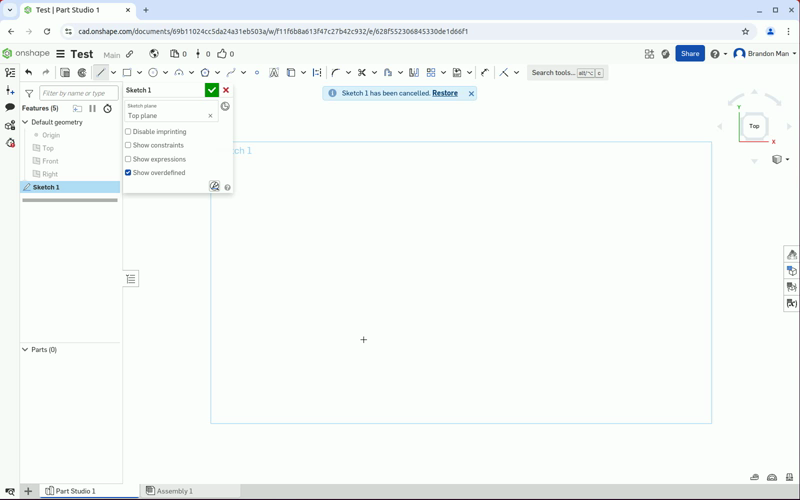
click(363, 339)
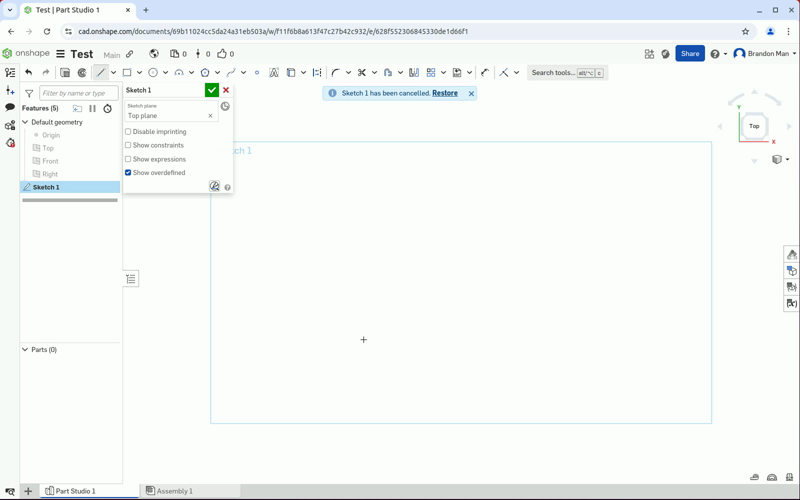
key_up(shift)
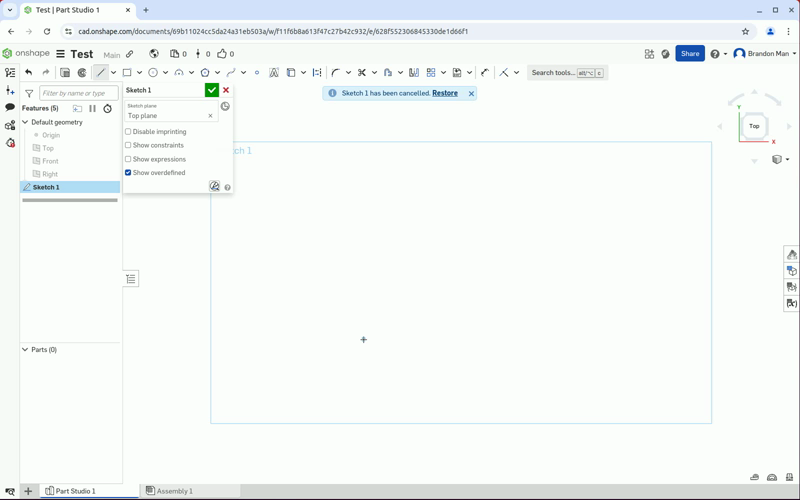
key_down(shift)
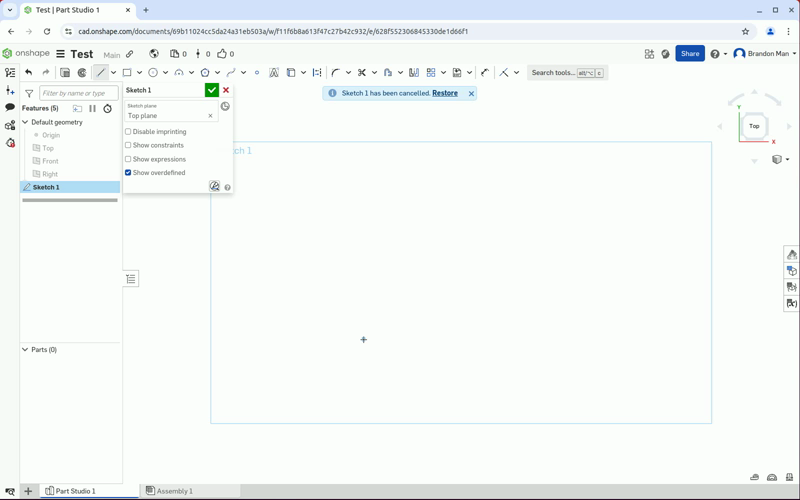
mouse_move(459, 396)
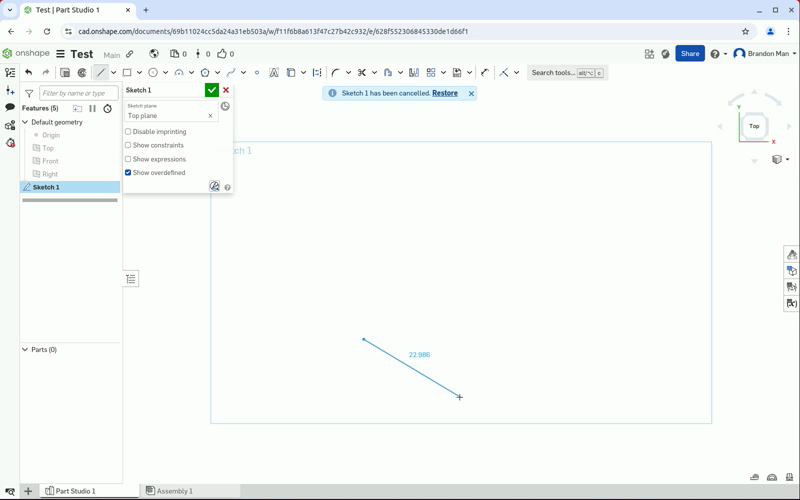
click(459, 396)
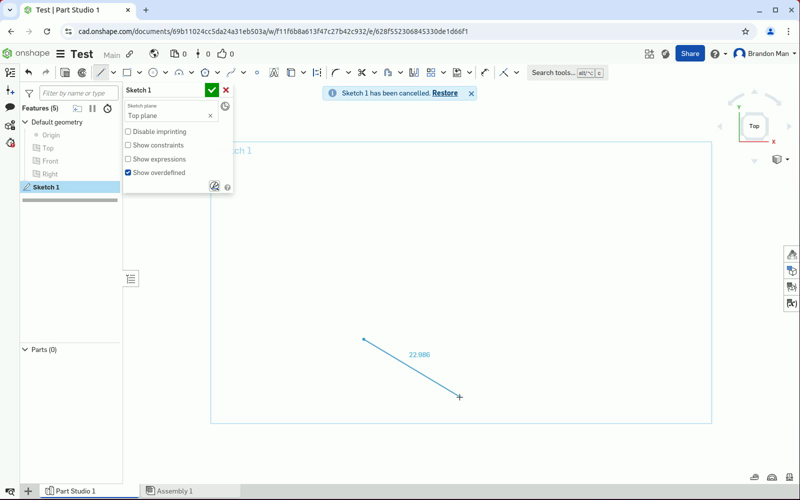
key_up(shift)
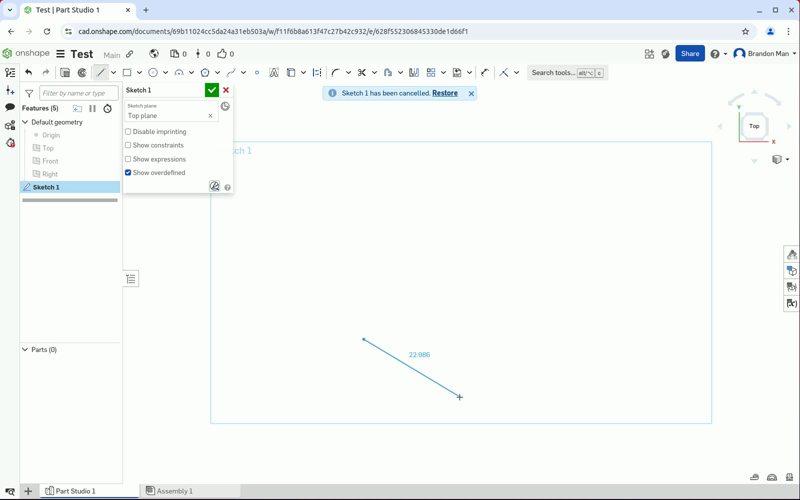
key_down(shift)
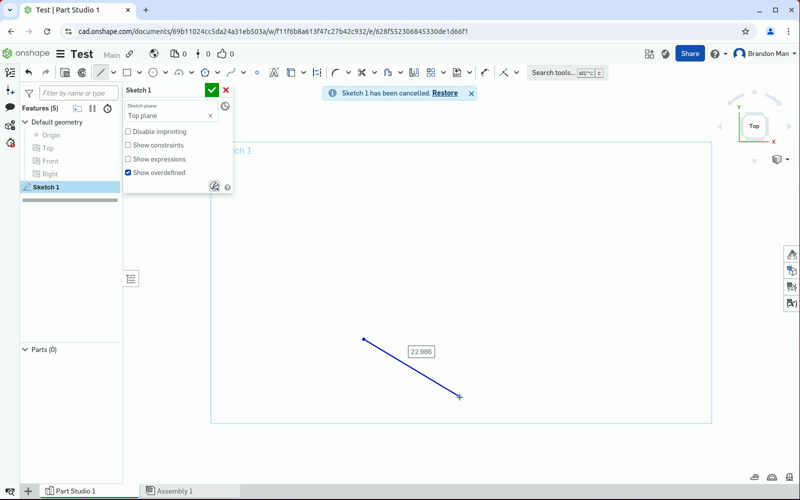
mouse_move(558, 339)
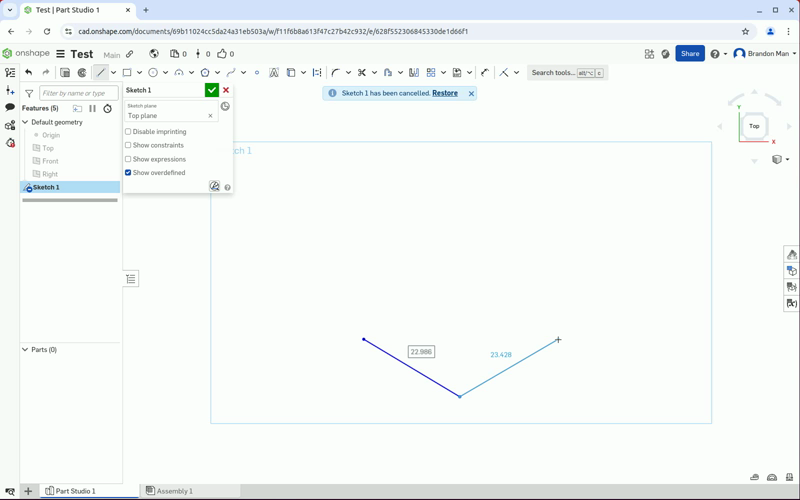
click(558, 339)
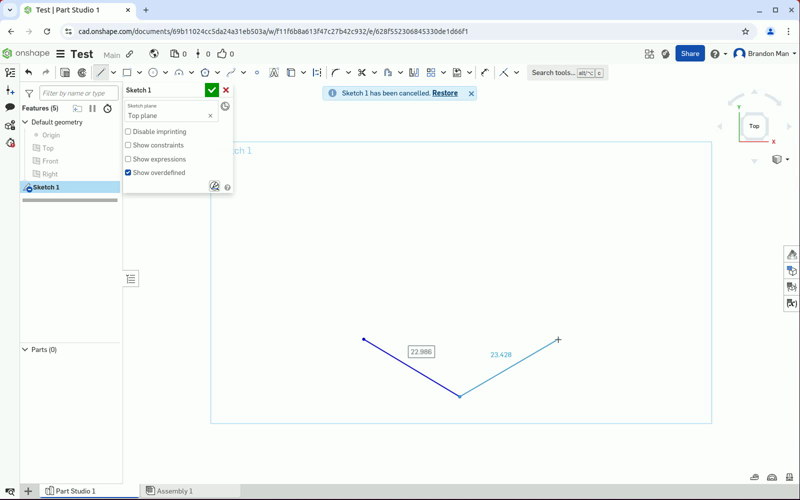
key_up(shift)
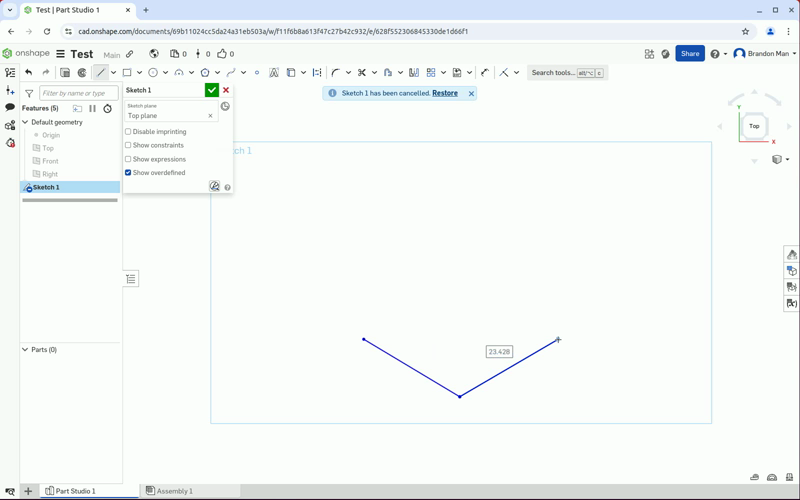
key_down(shift)
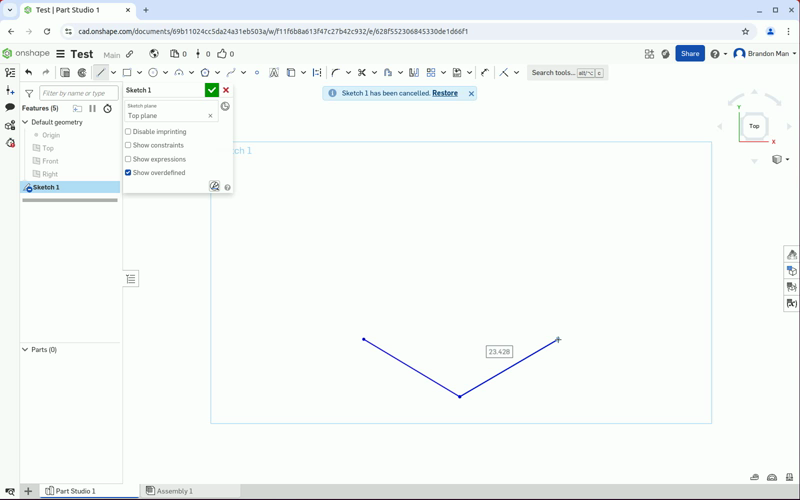
mouse_move(558, 228)
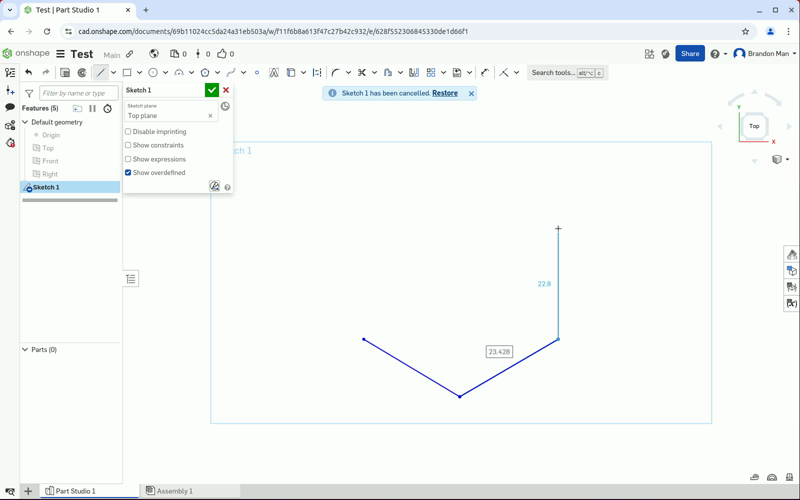
click(558, 228)
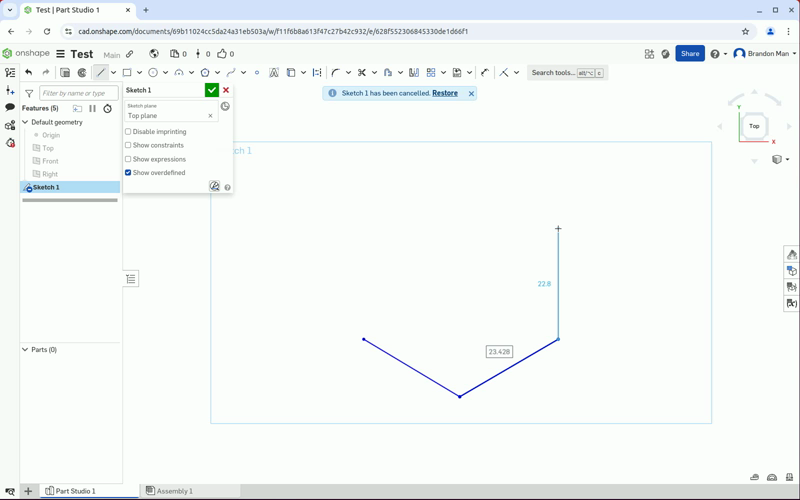
key_up(shift)
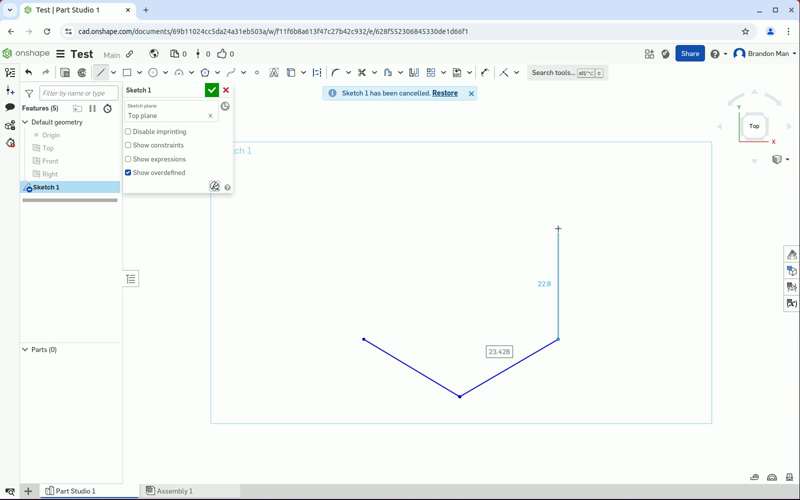
key_down(shift)
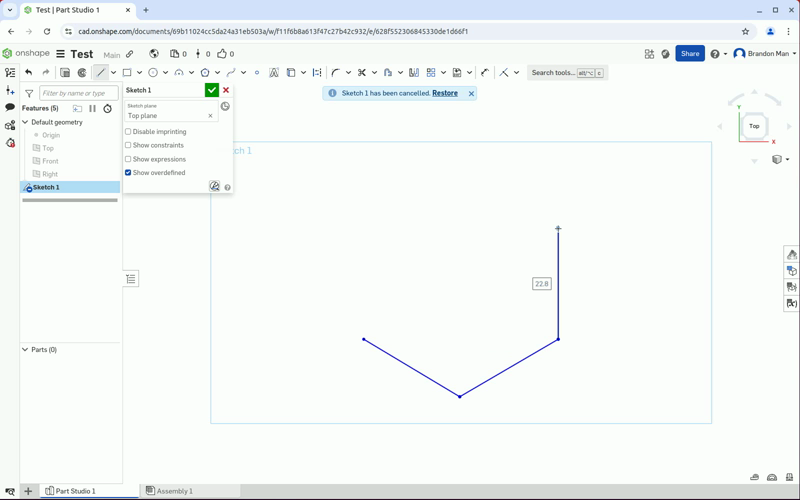
mouse_move(461, 170)
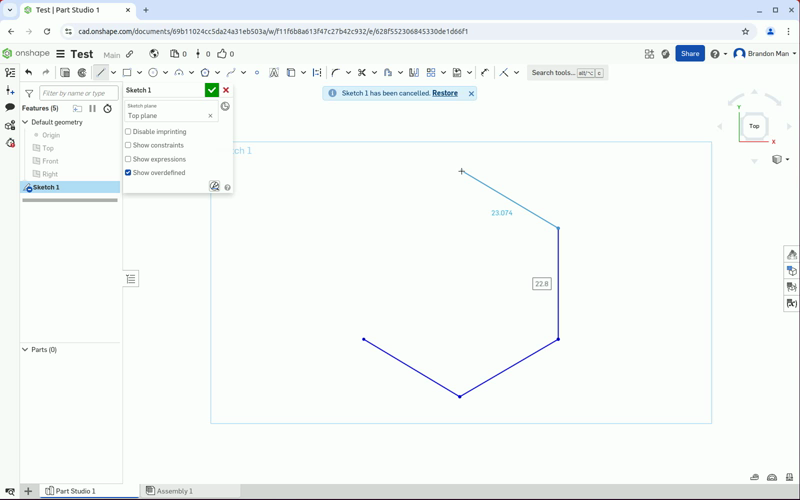
click(461, 170)
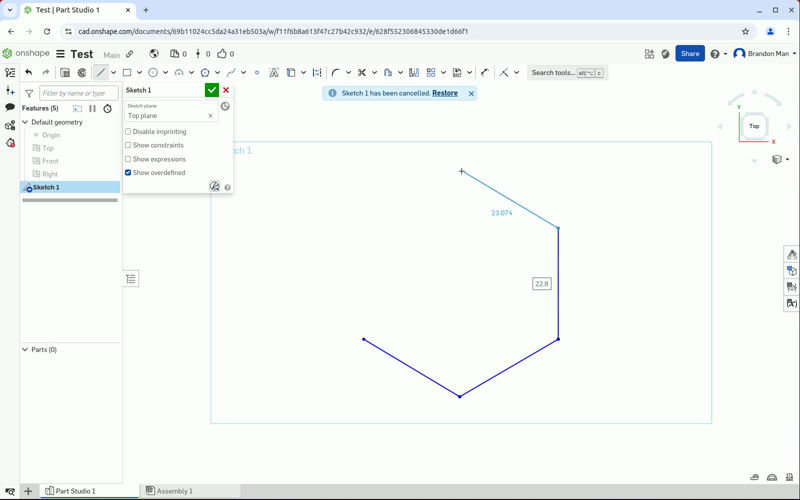
key_up(shift)
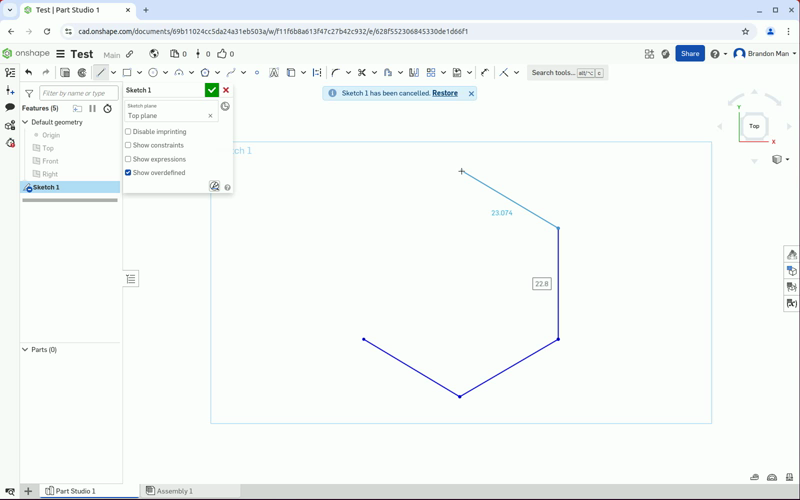
key_down(shift)
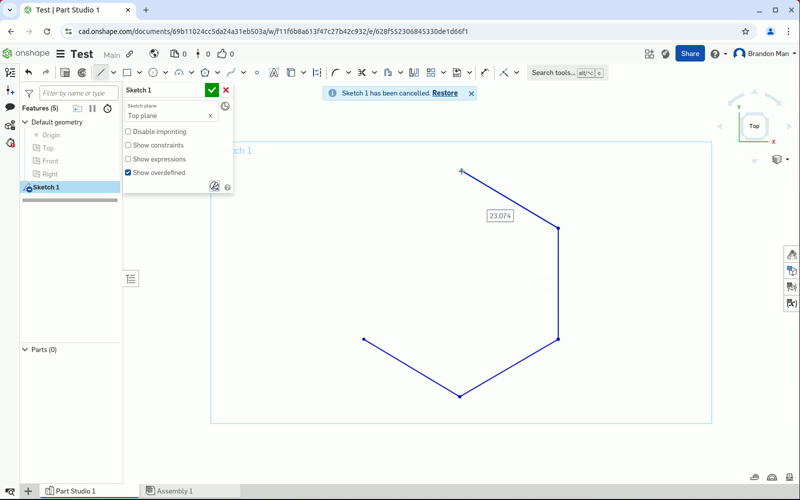
mouse_move(363, 226)
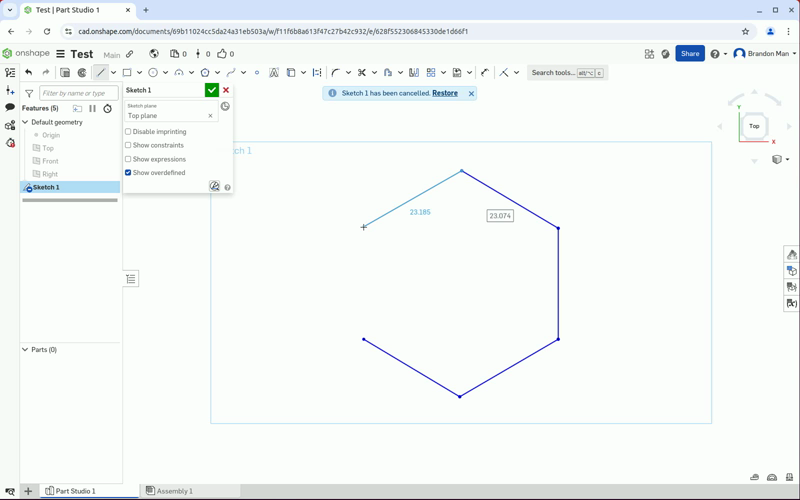
click(363, 226)
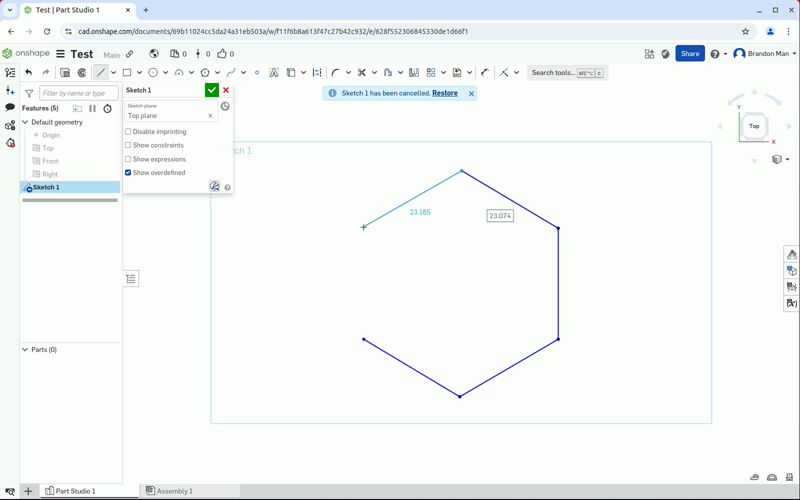
key_up(shift)
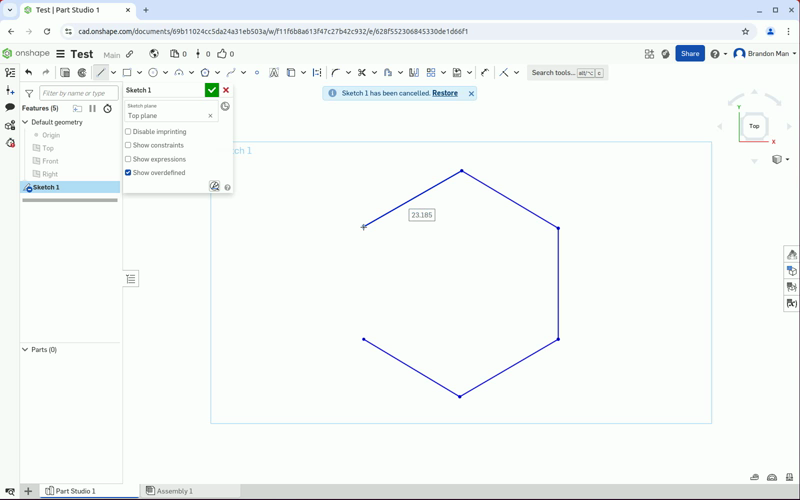
key_down(shift)
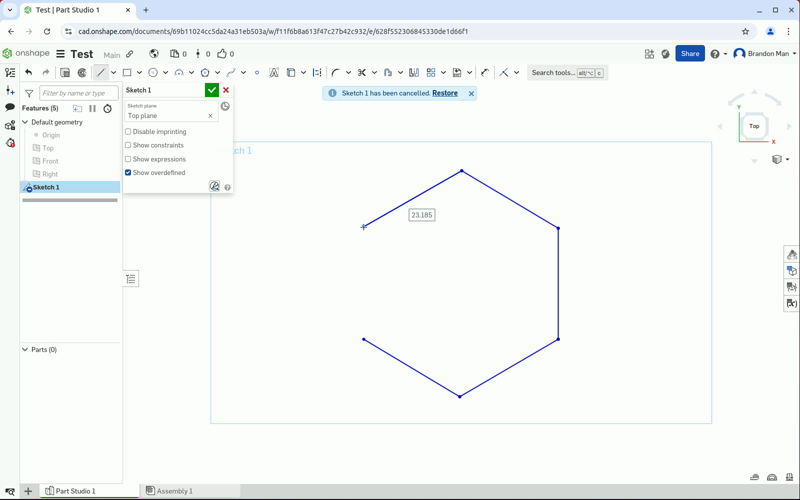
mouse_move(363, 339)
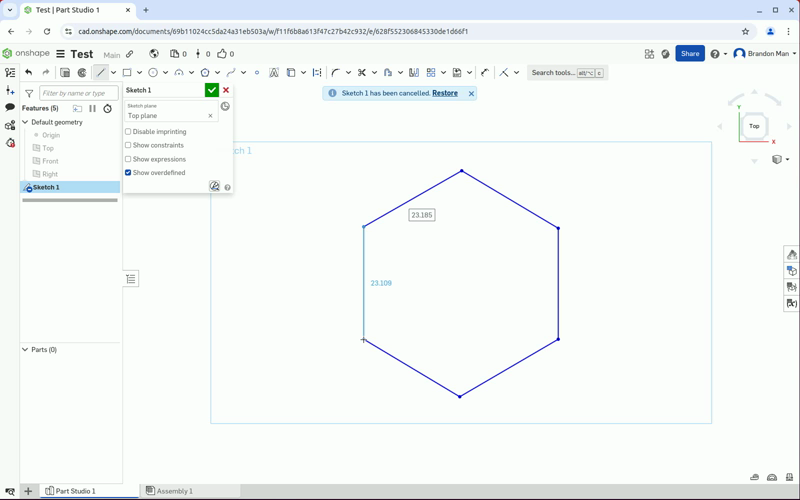
key_up(shift)
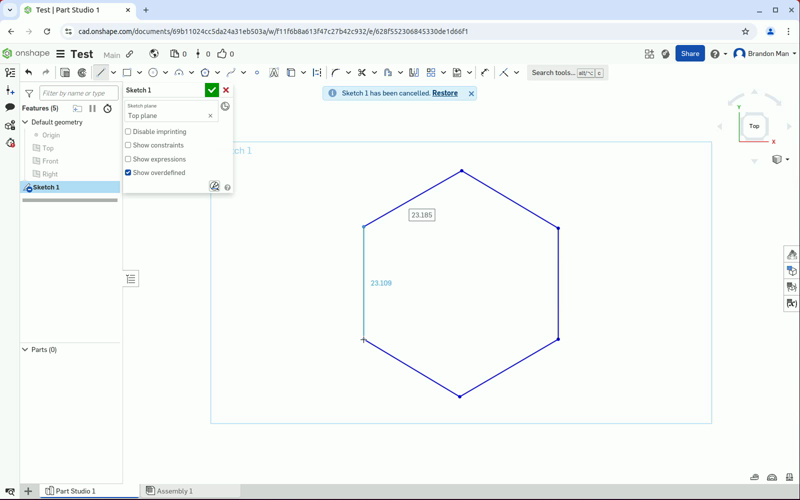
click(363, 339)
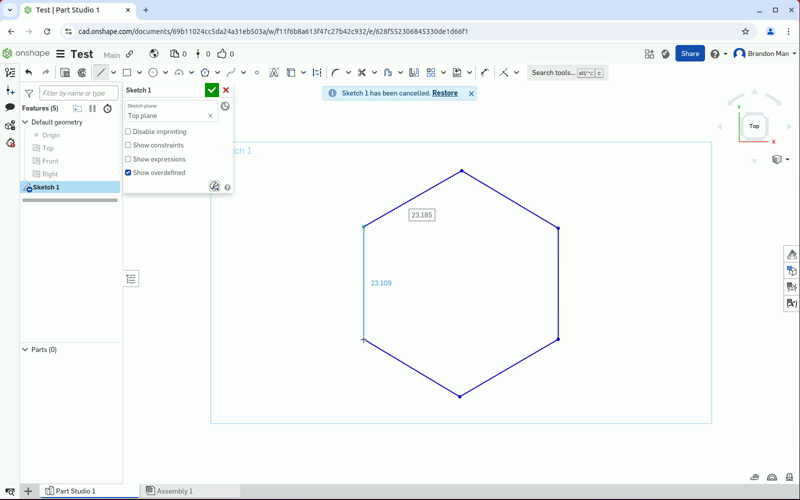
key(esc)
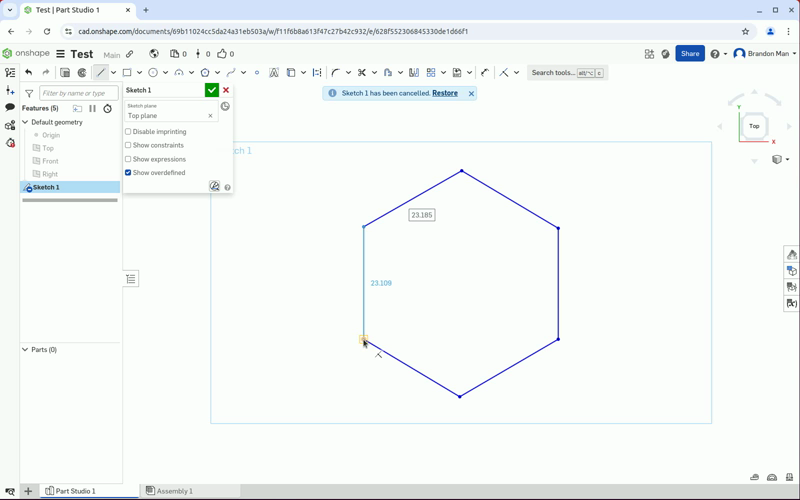
mouse_move(393, 245)
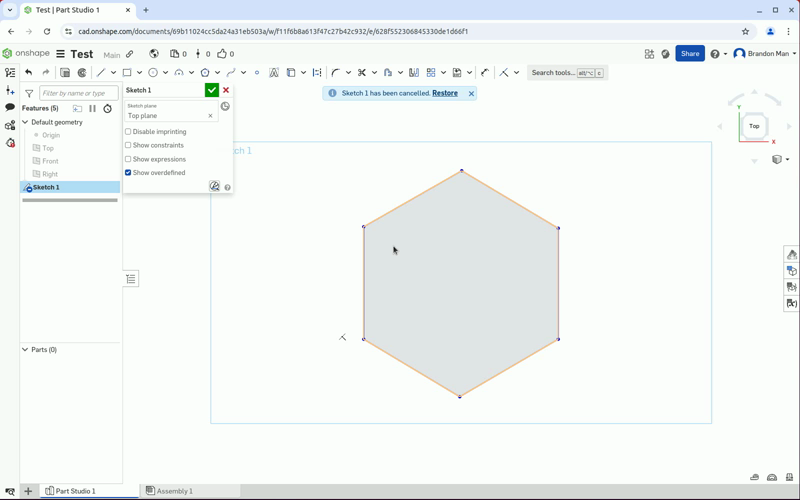
click(393, 245)
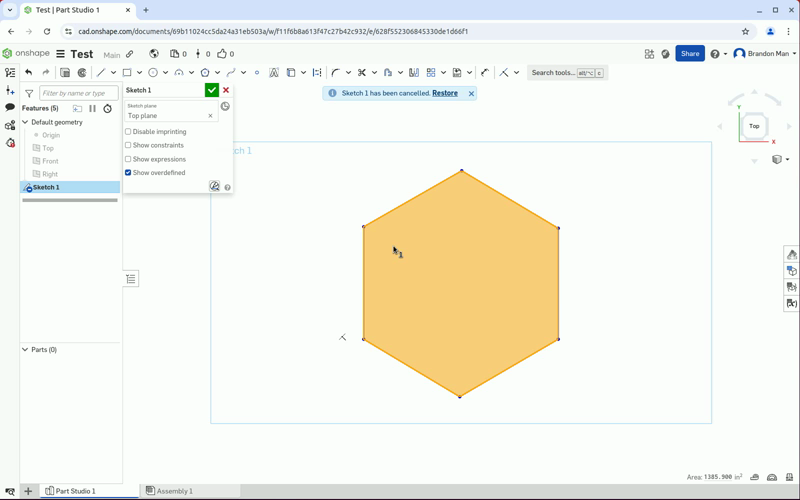
mouse_move(73, 352)
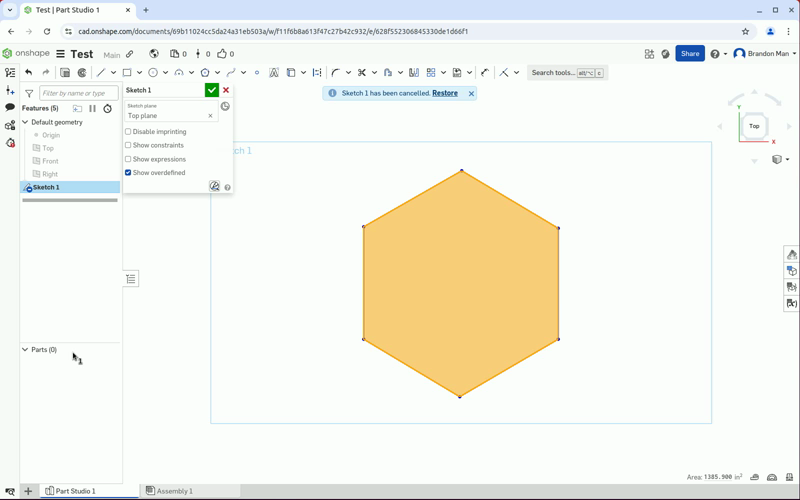
key(shift+y)
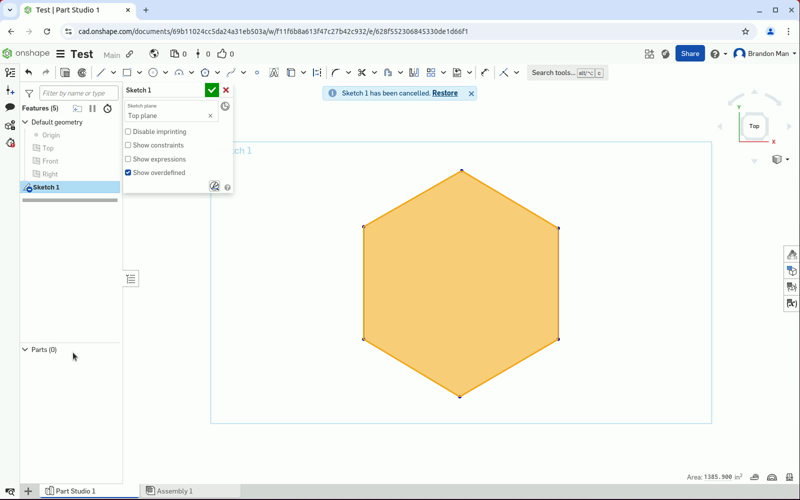
key(shift+e)
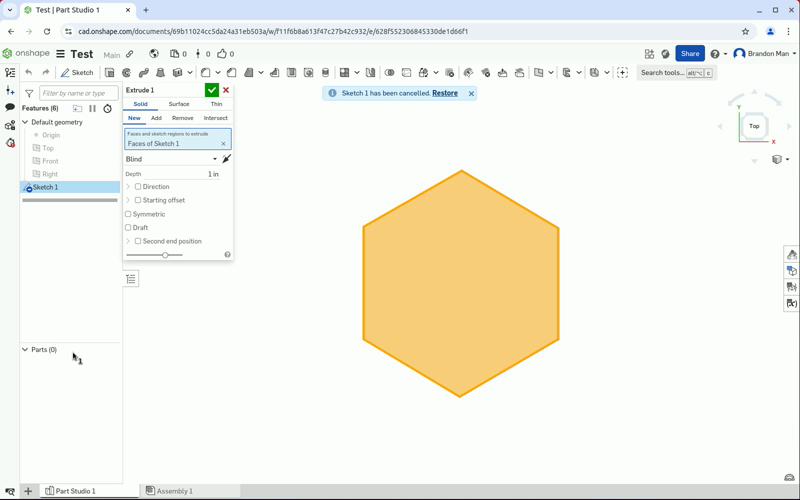
mouse_move(143, 106)
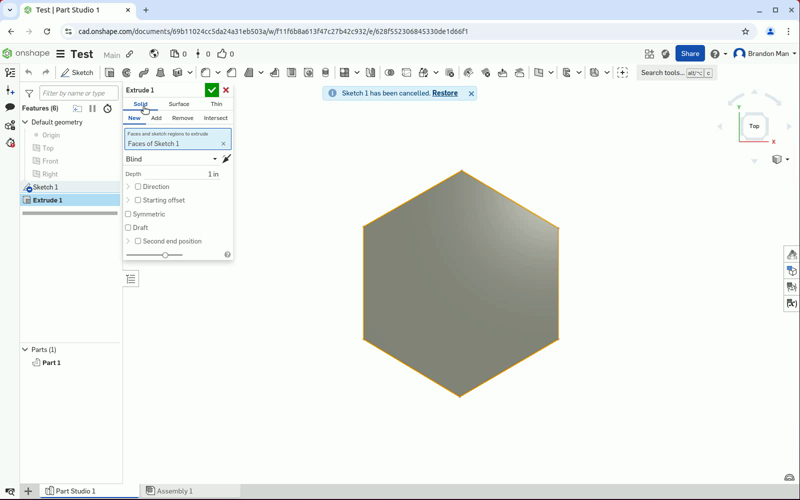
click(143, 106)
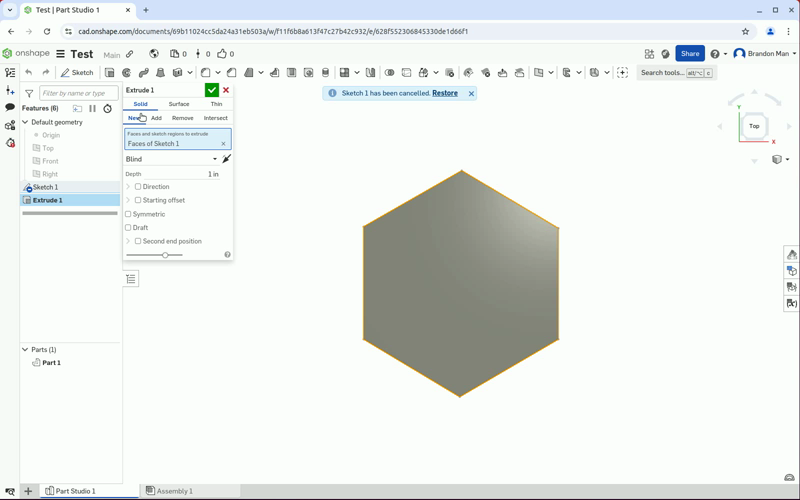
mouse_move(137, 120)
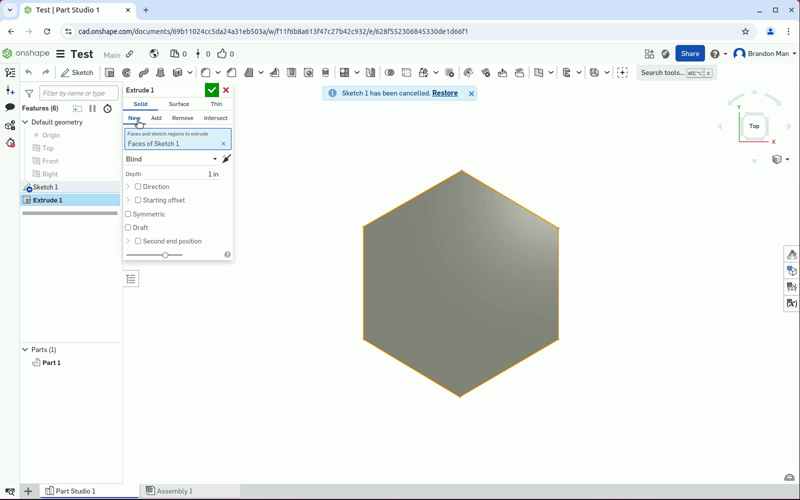
click(137, 120)
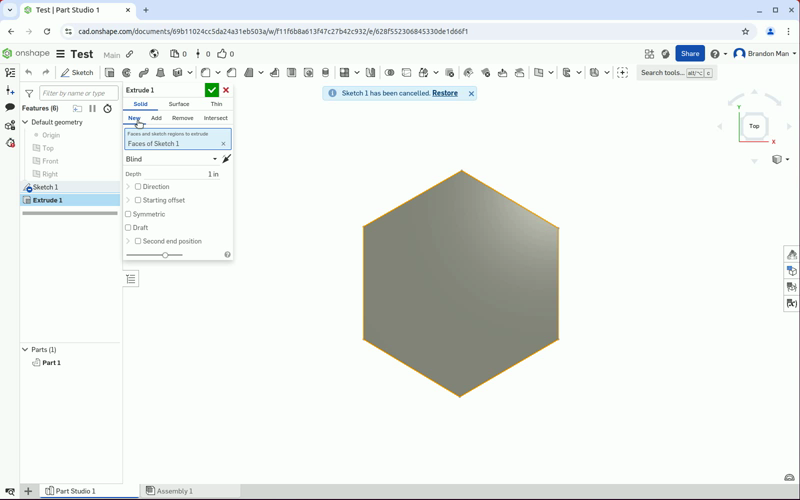
key(tab, 4)
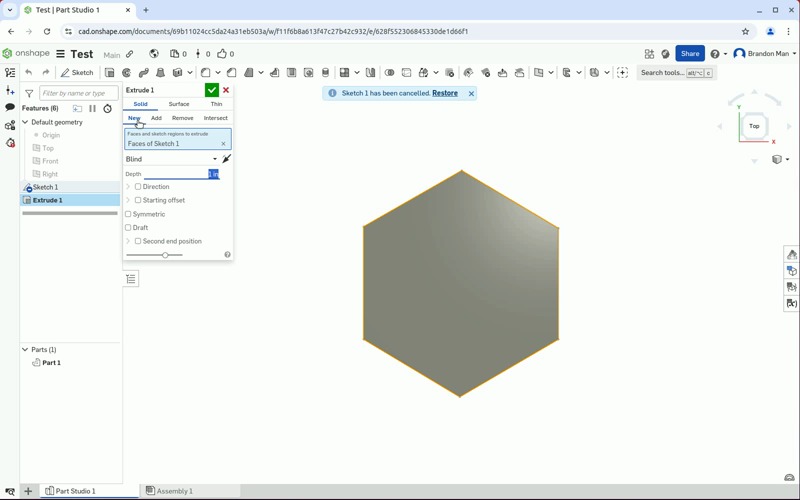
text(12.517)
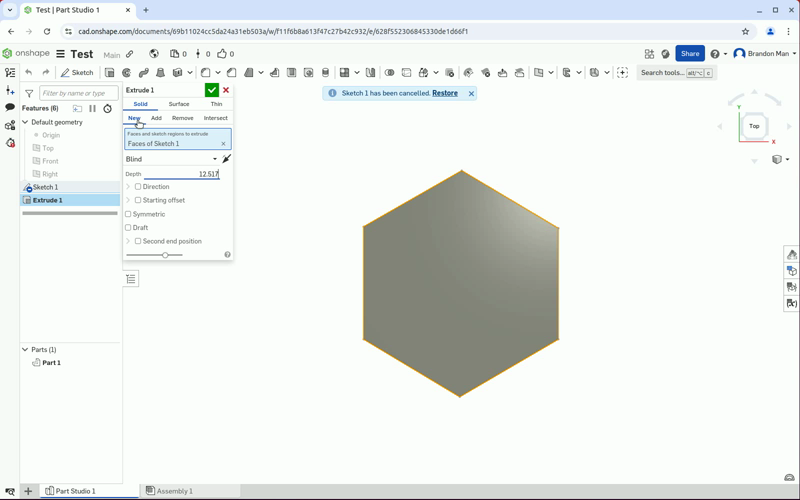
key(enter)
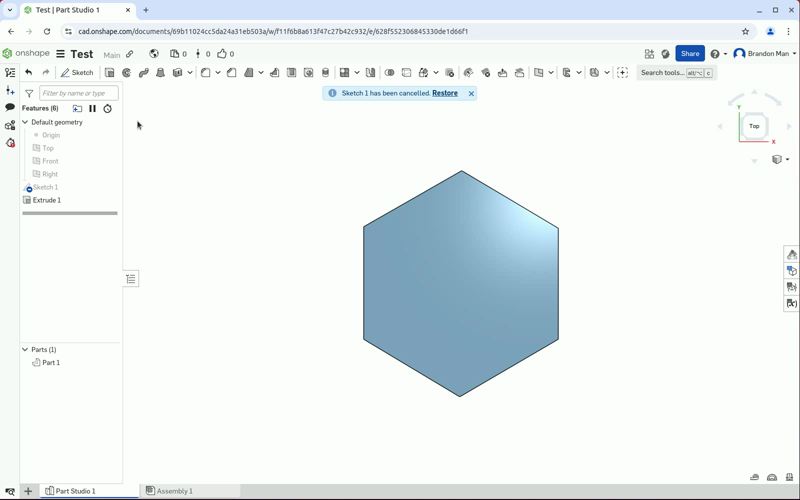
key(shift+h)
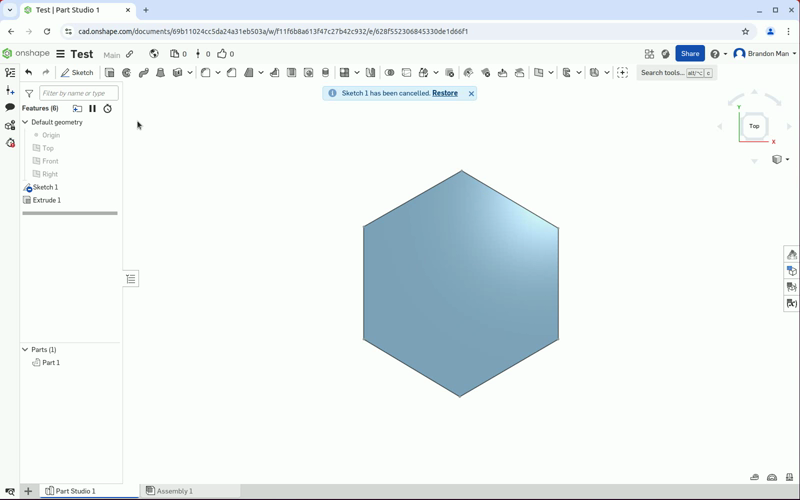
key(shift+h)
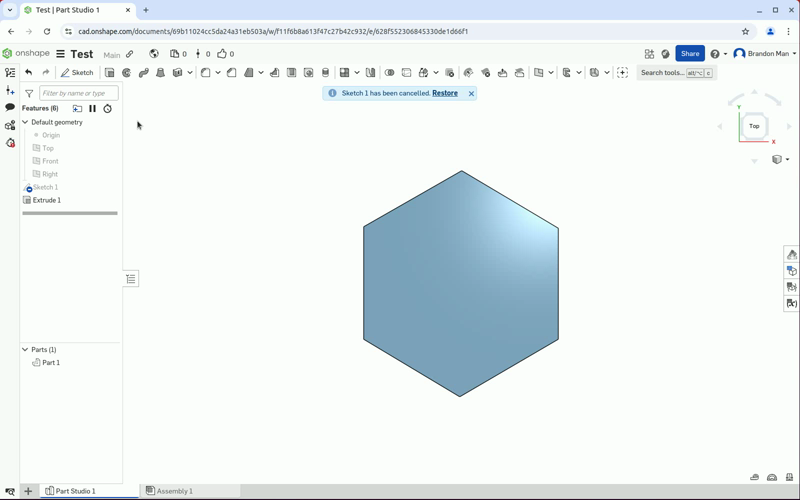
mouse_move(73, 189)
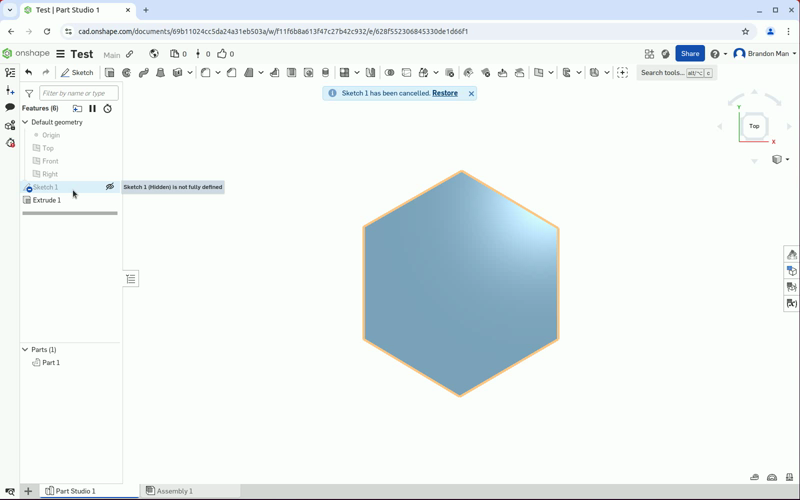
click(73, 189)
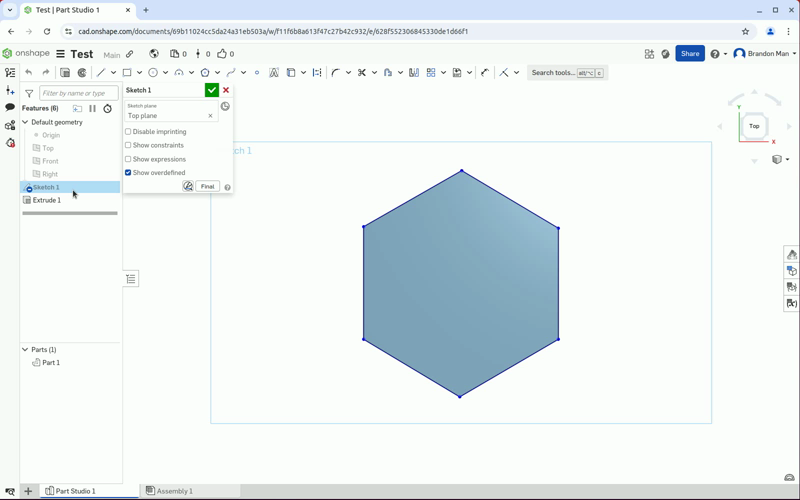
mouse_move(229, 92)
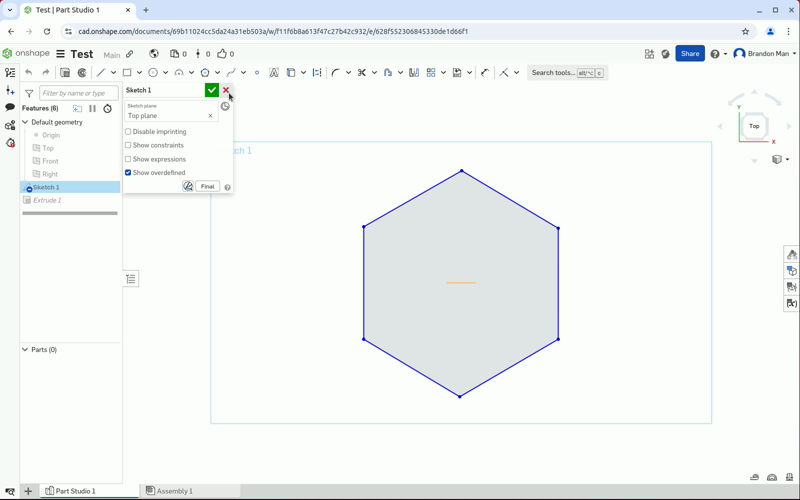
click(229, 92)
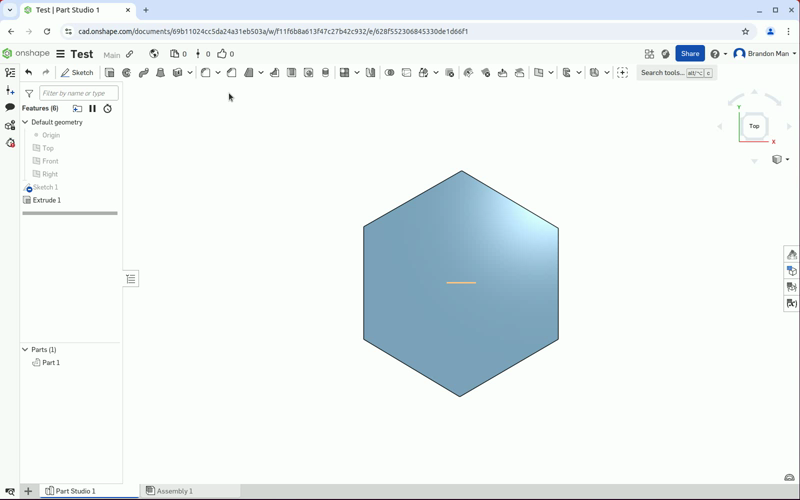
mouse_move(541, 75)
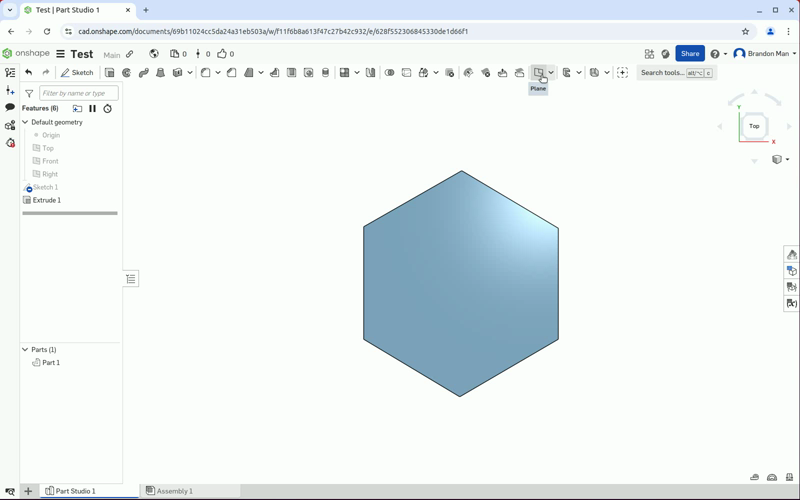
click(541, 75)
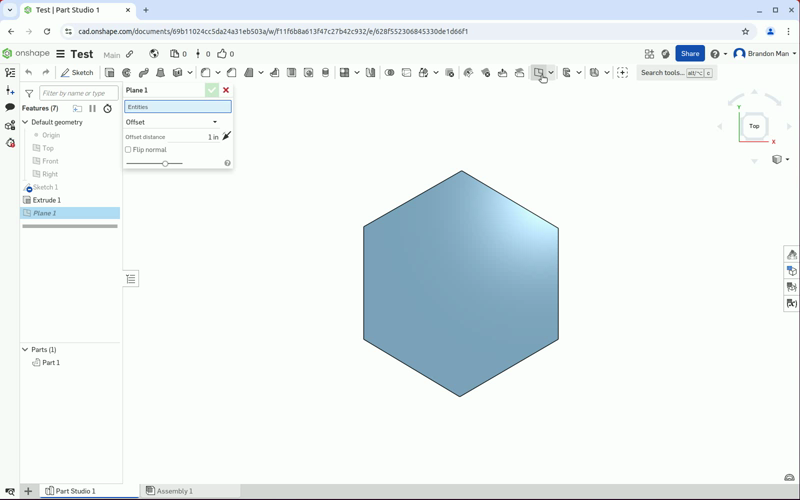
mouse_move(73, 150)
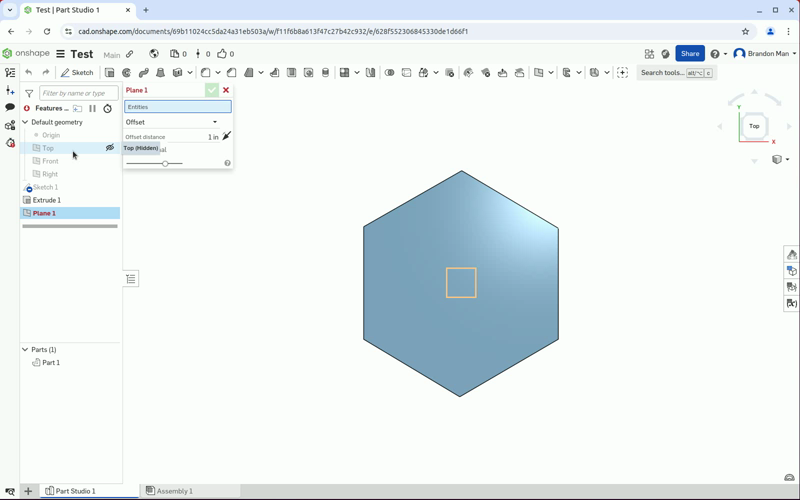
click(73, 150)
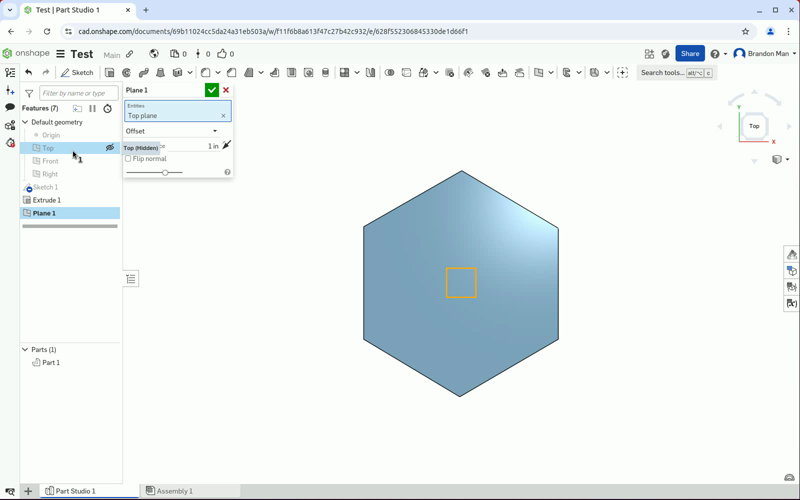
key(tab, 2)
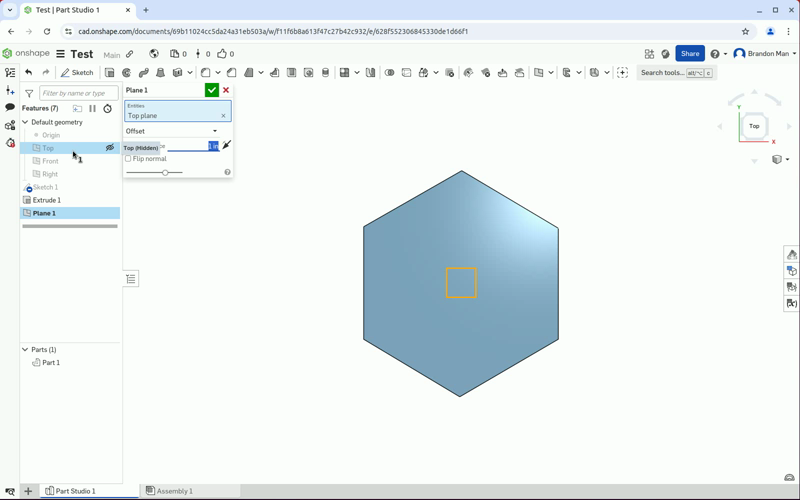
text(12.509)
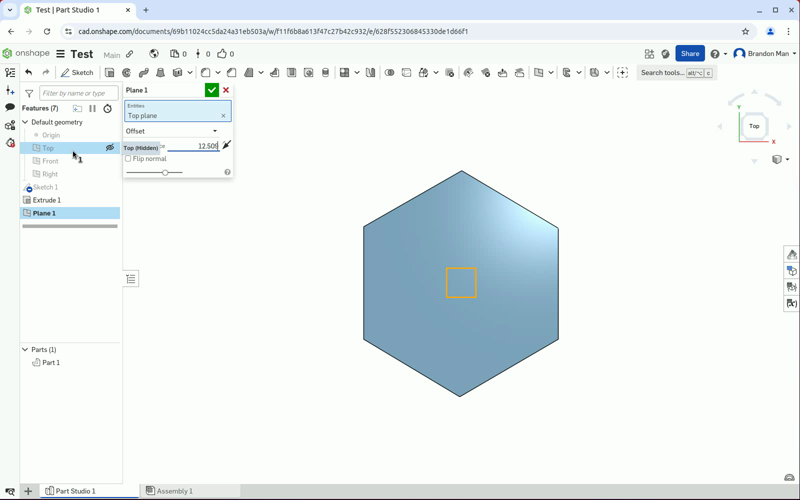
key(enter, 2)
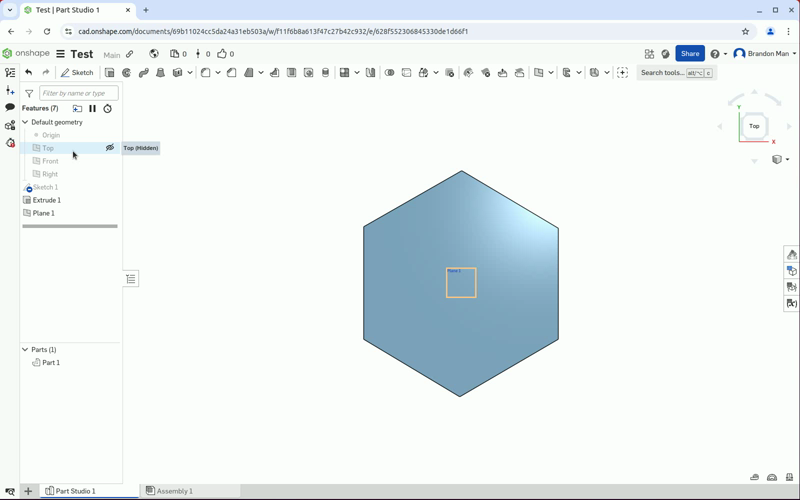
key(shift+s)
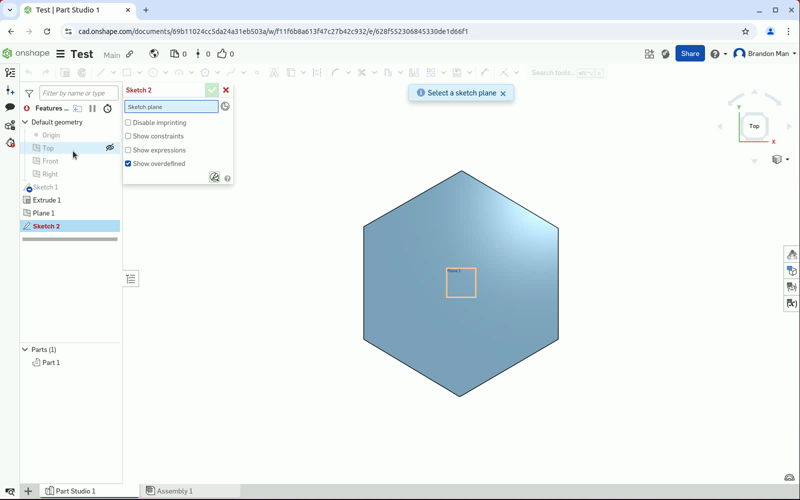
mouse_move(73, 215)
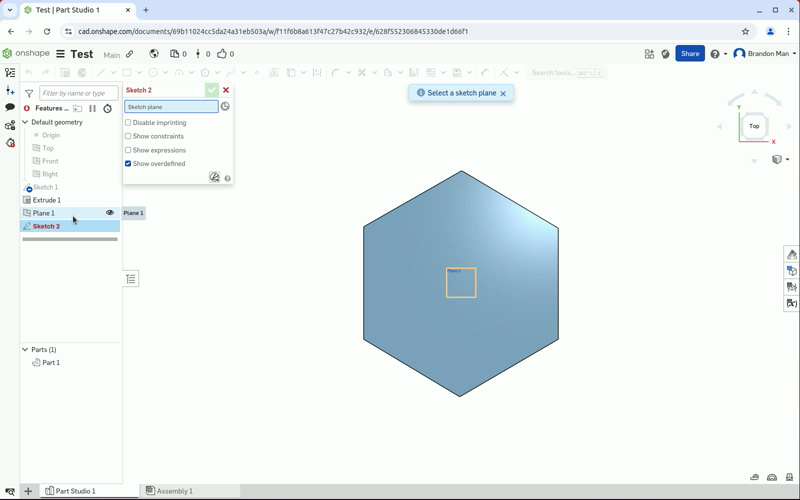
click(73, 215)
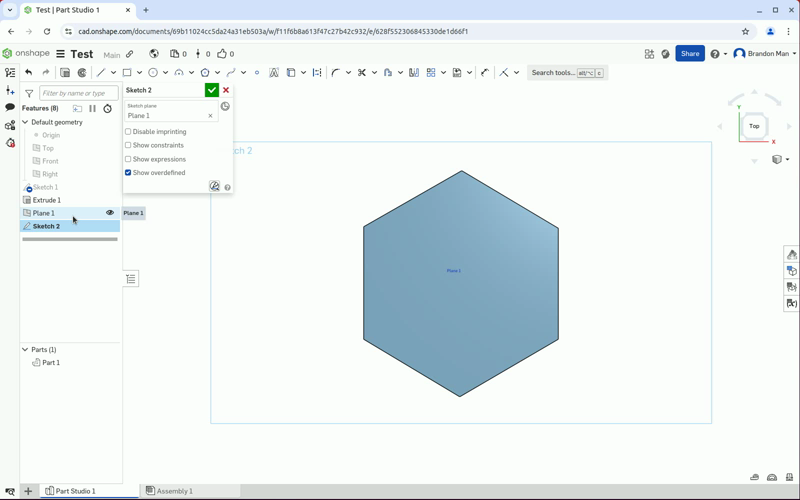
mouse_move(73, 352)
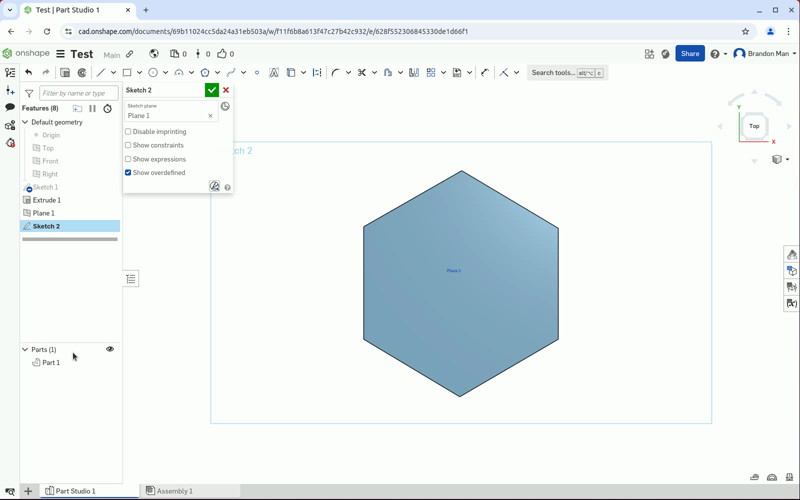
key(y)
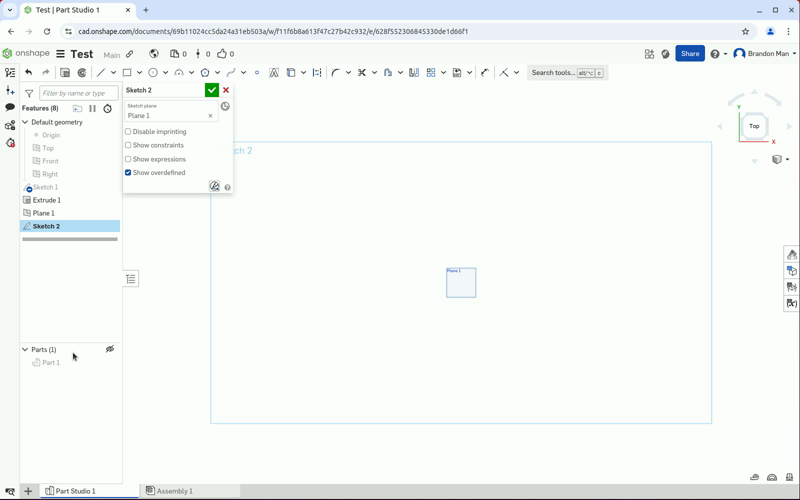
key(l)
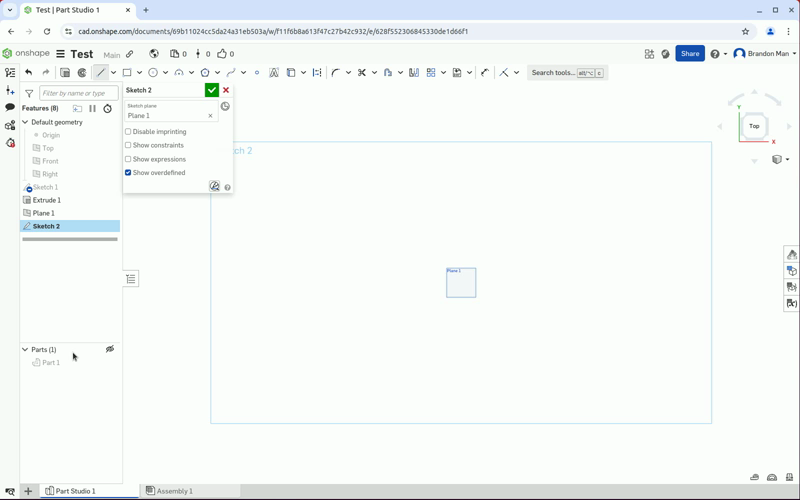
key_down(shift)
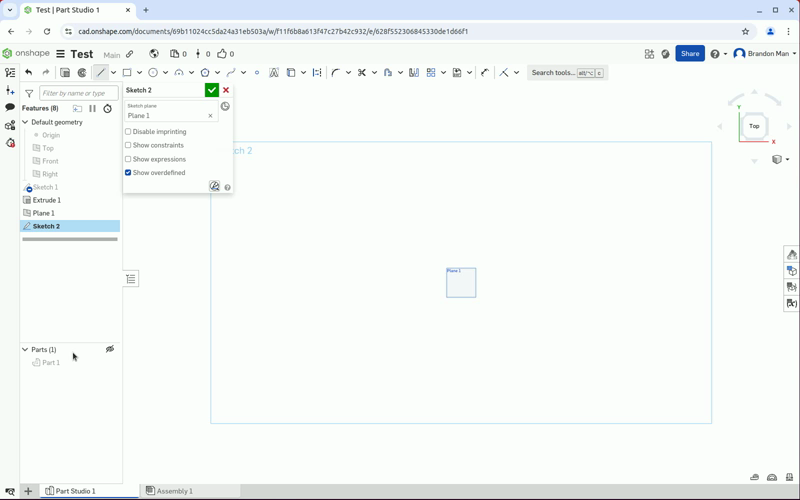
mouse_move(368, 282)
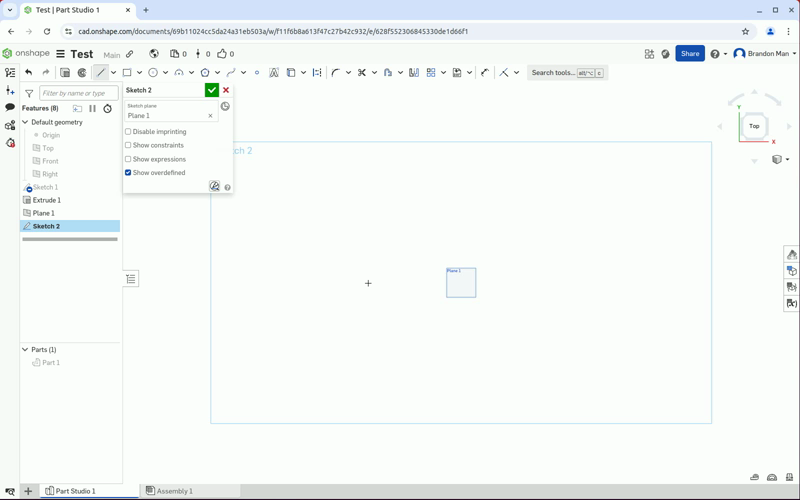
click(368, 282)
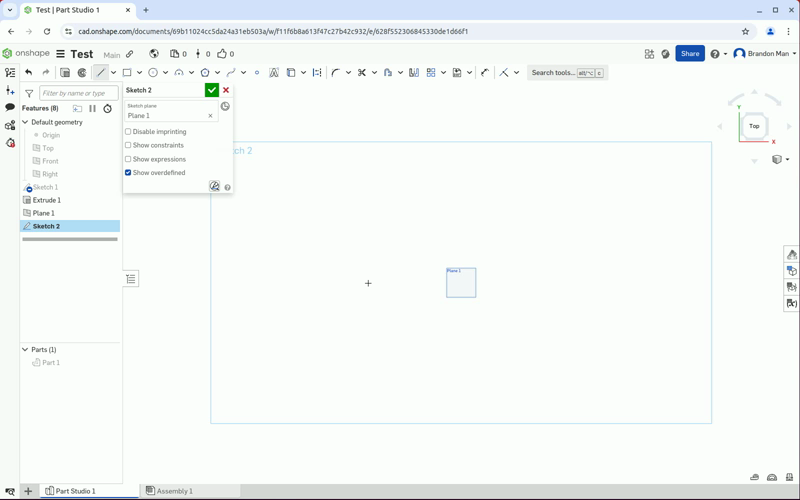
key_up(shift)
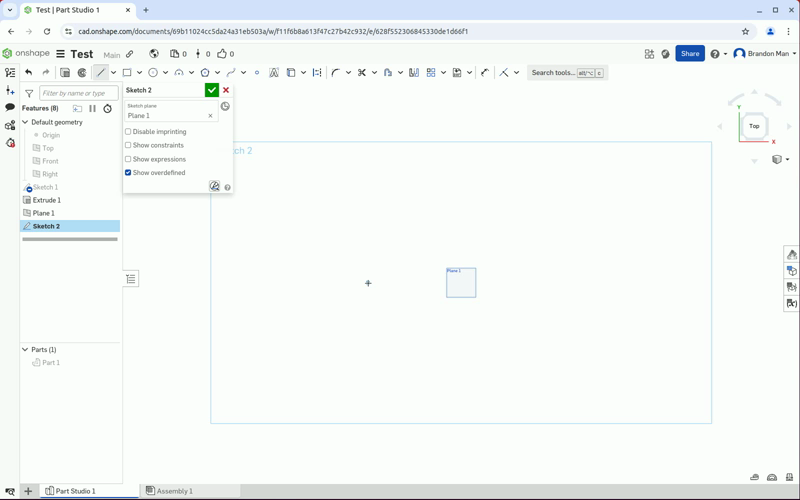
key_down(shift)
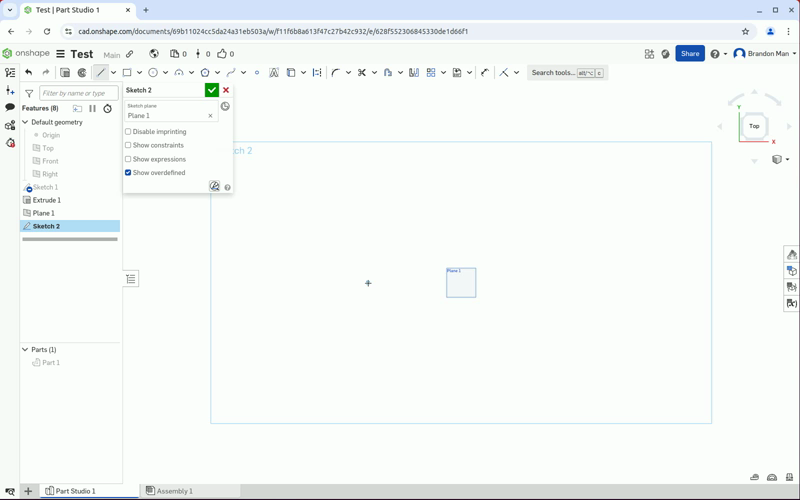
mouse_move(460, 375)
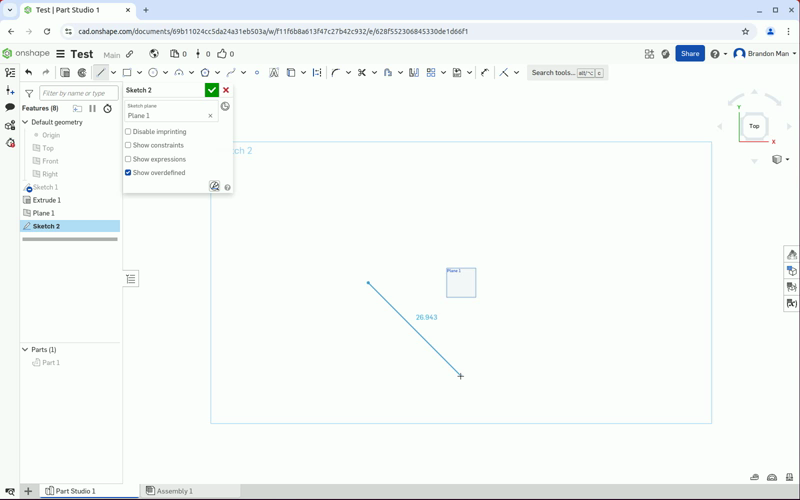
click(460, 375)
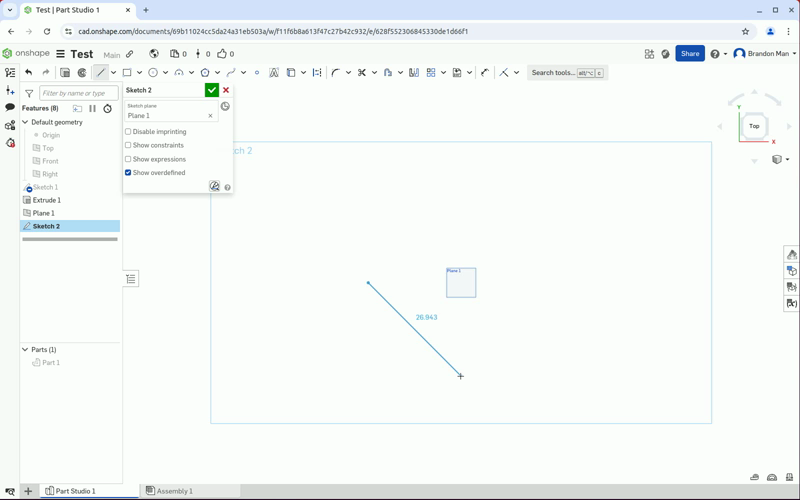
key_up(shift)
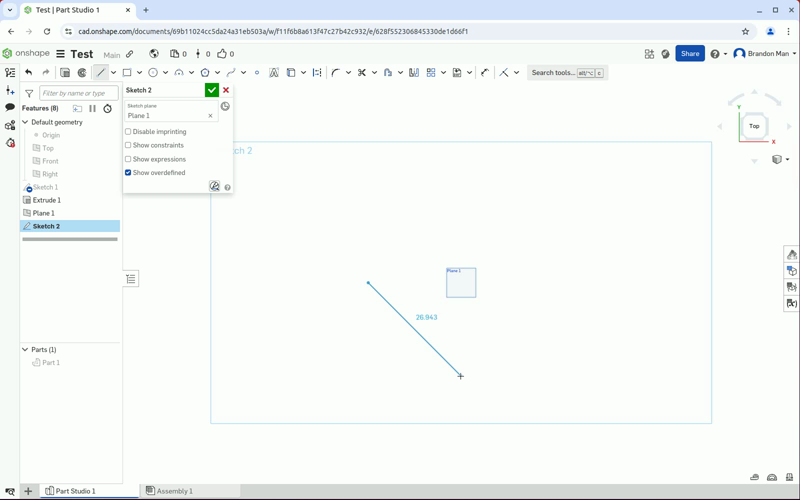
key_down(shift)
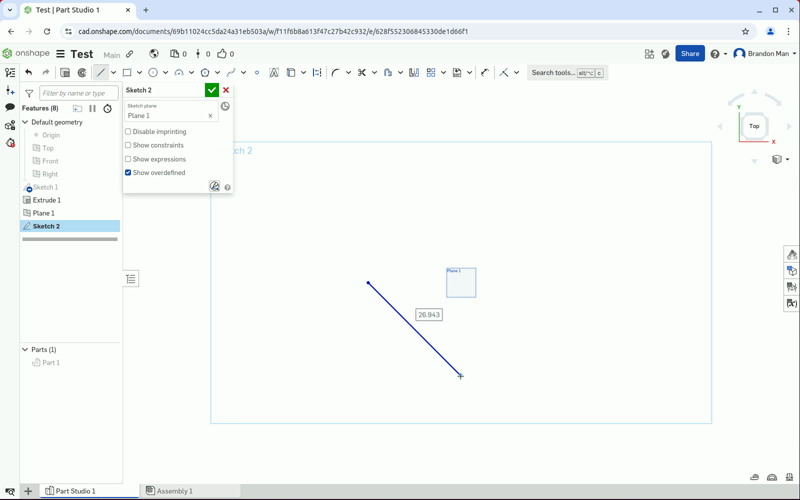
mouse_move(551, 282)
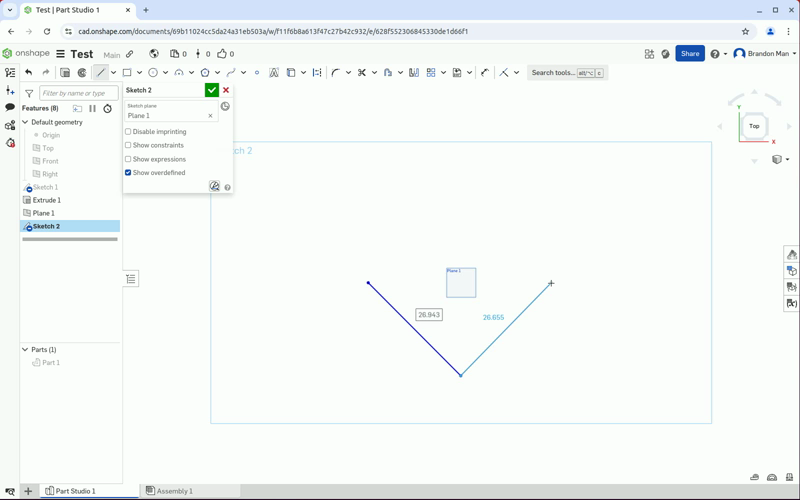
click(551, 282)
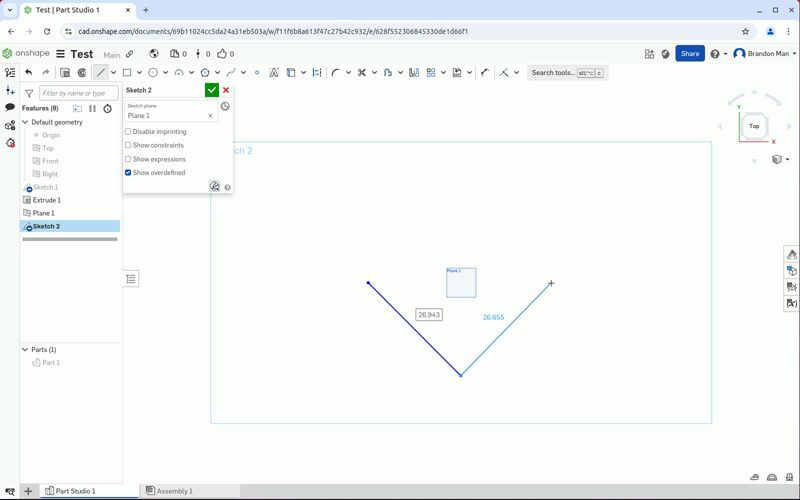
key_up(shift)
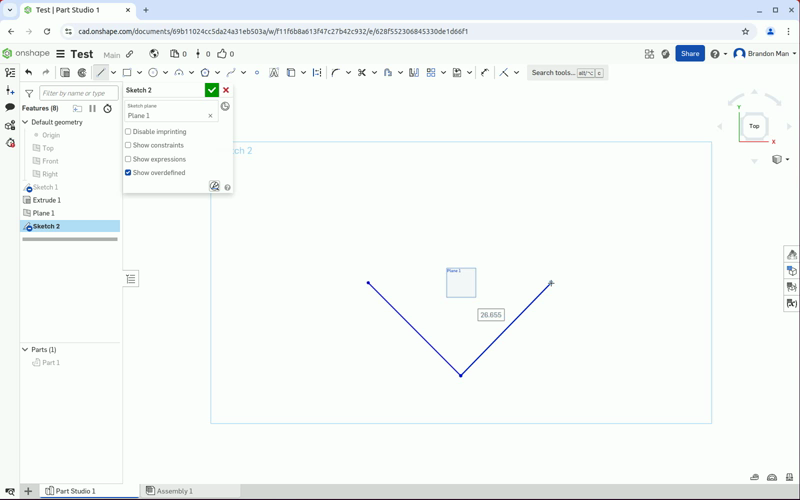
key_down(shift)
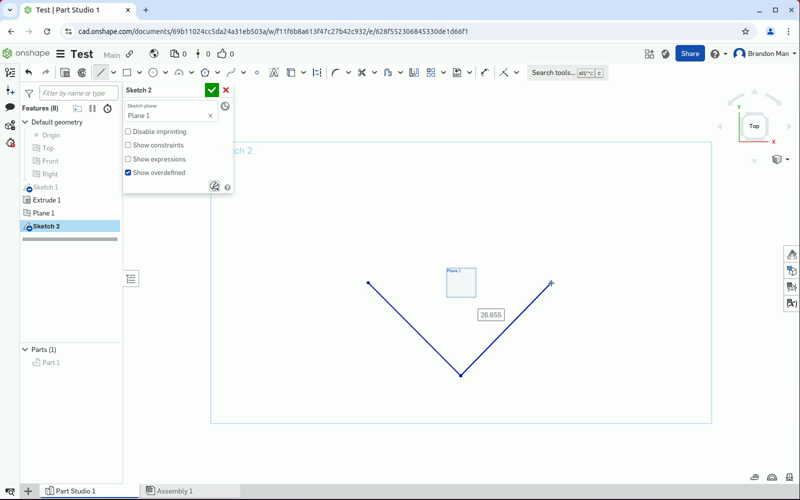
mouse_move(460, 190)
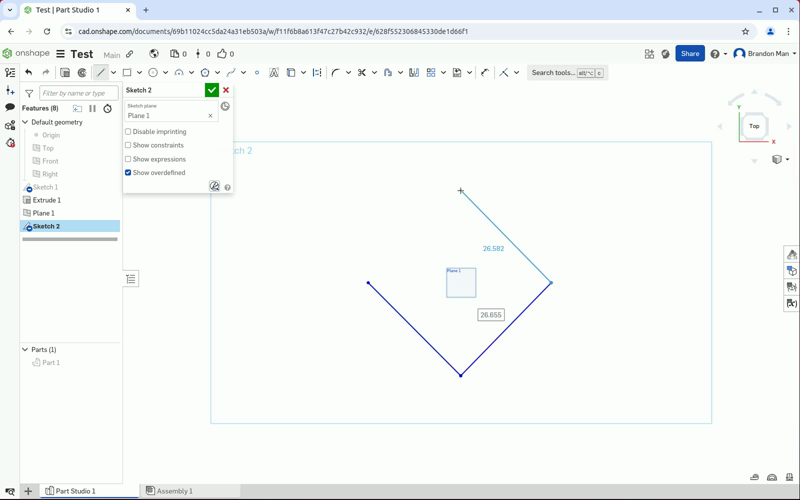
click(460, 190)
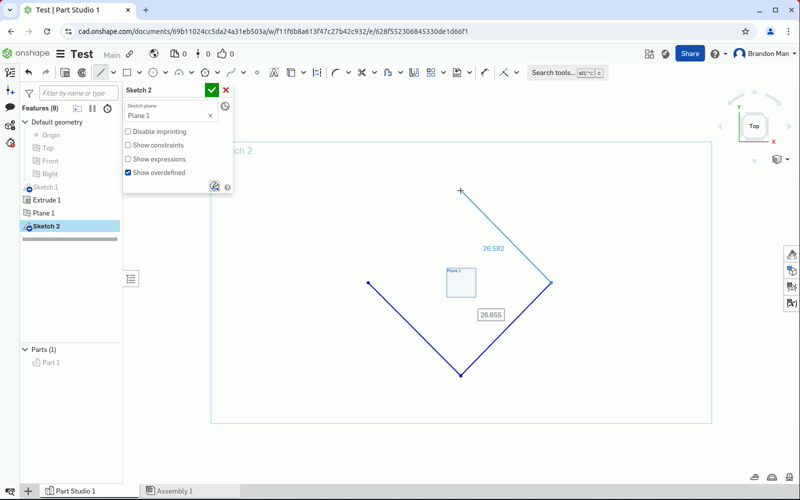
key_up(shift)
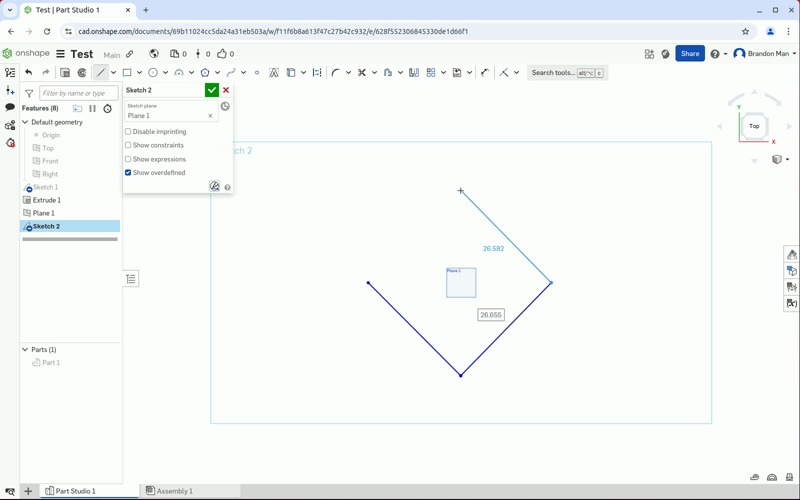
key_down(shift)
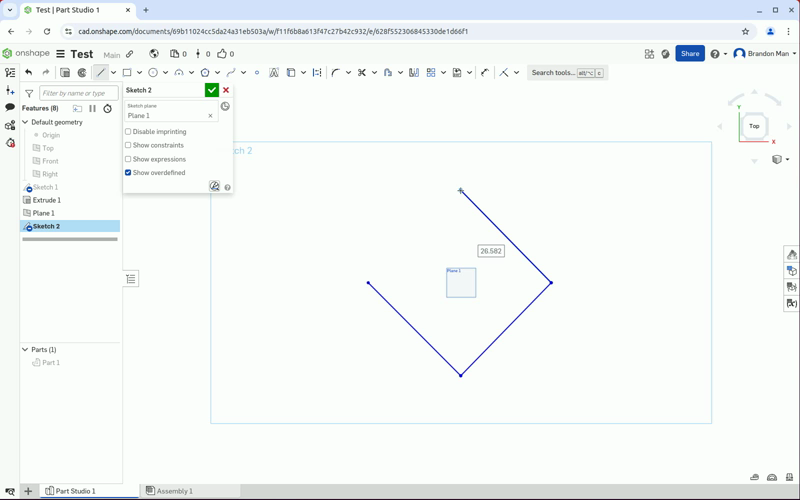
mouse_move(368, 282)
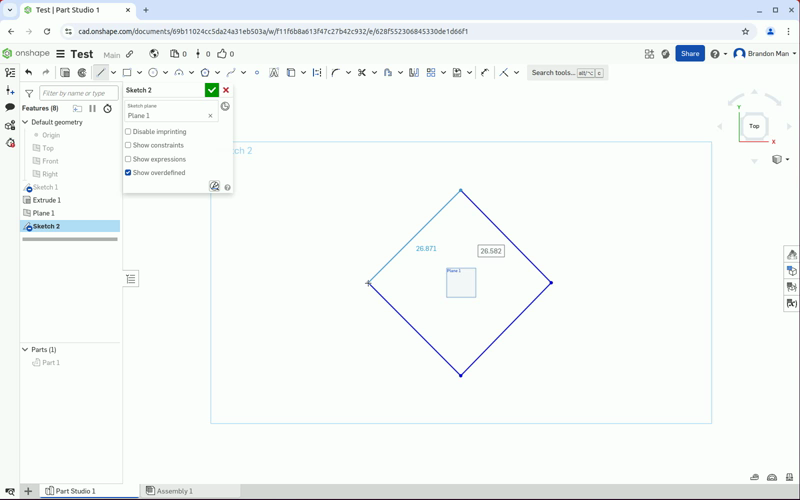
key_up(shift)
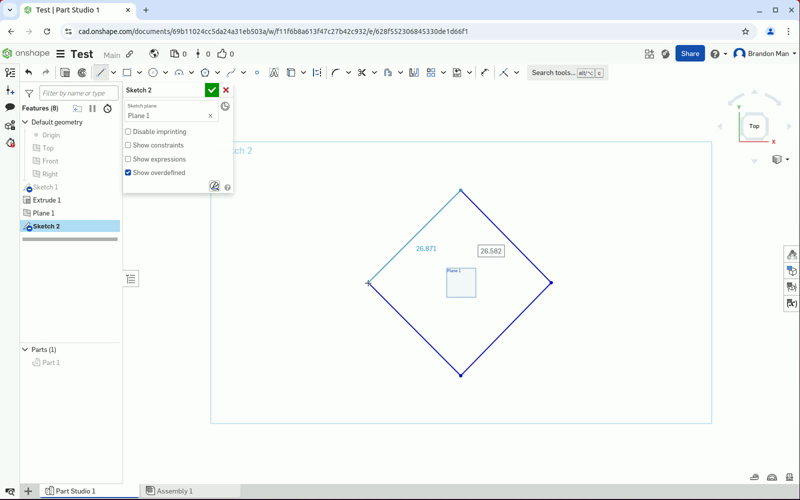
click(368, 282)
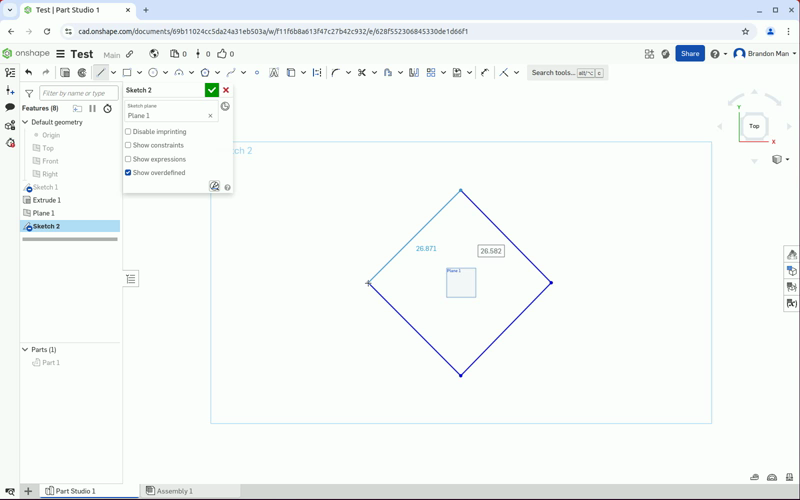
key(esc)
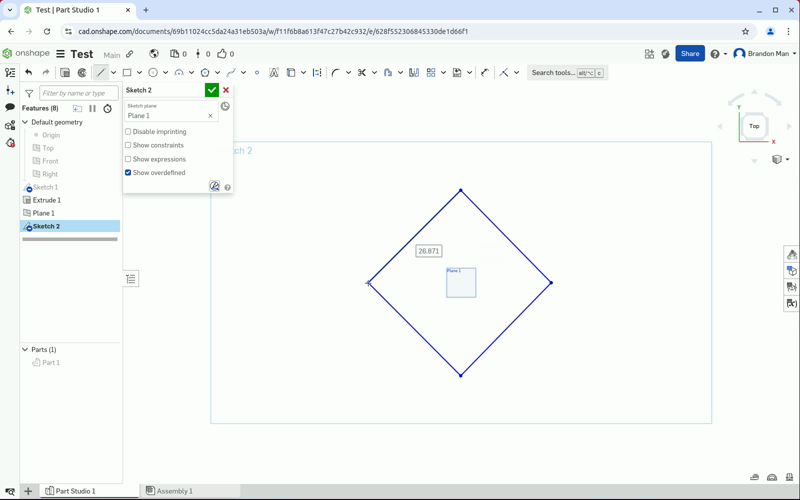
mouse_move(461, 235)
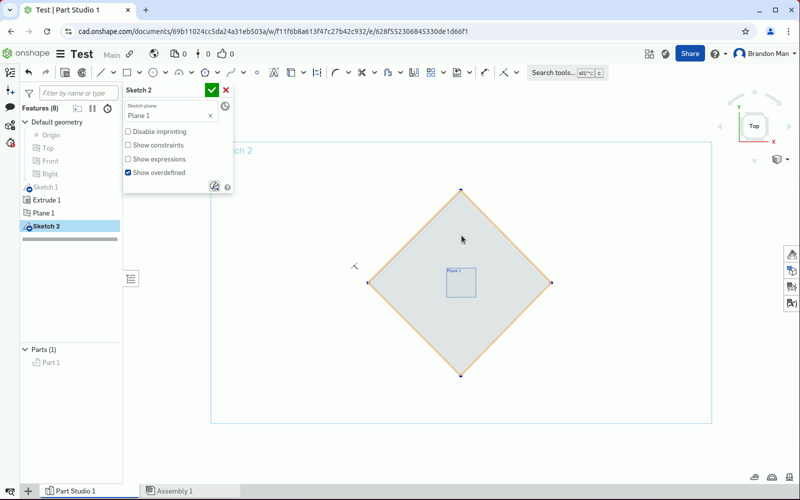
click(461, 235)
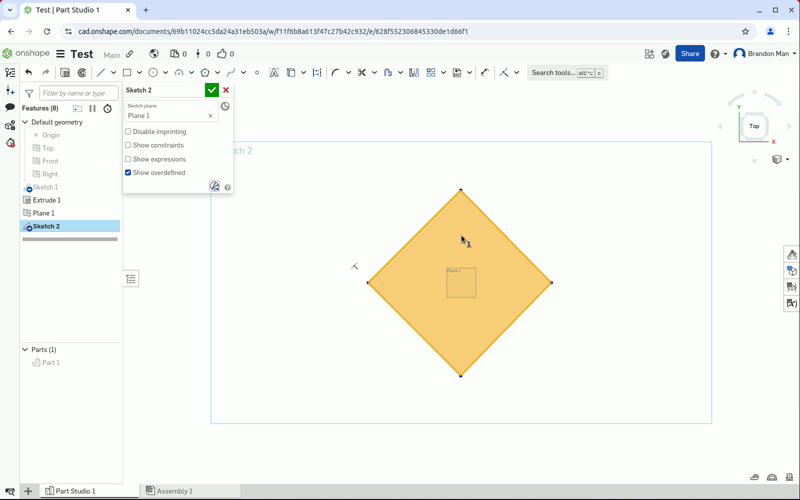
mouse_move(73, 352)
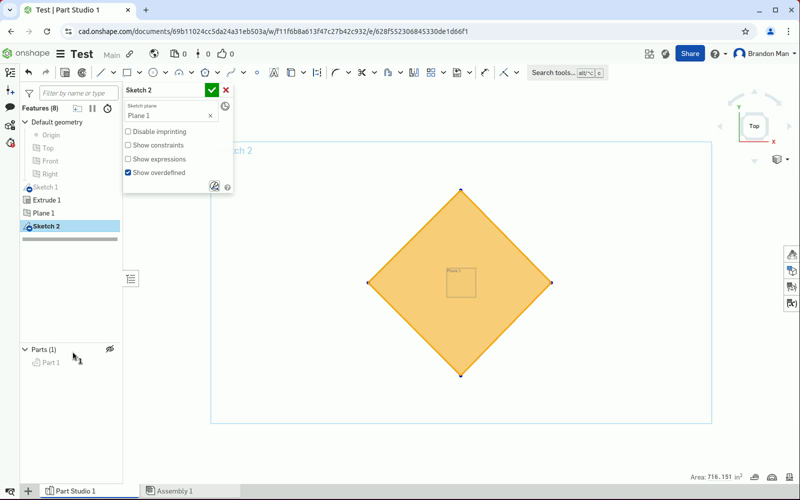
key(shift+y)
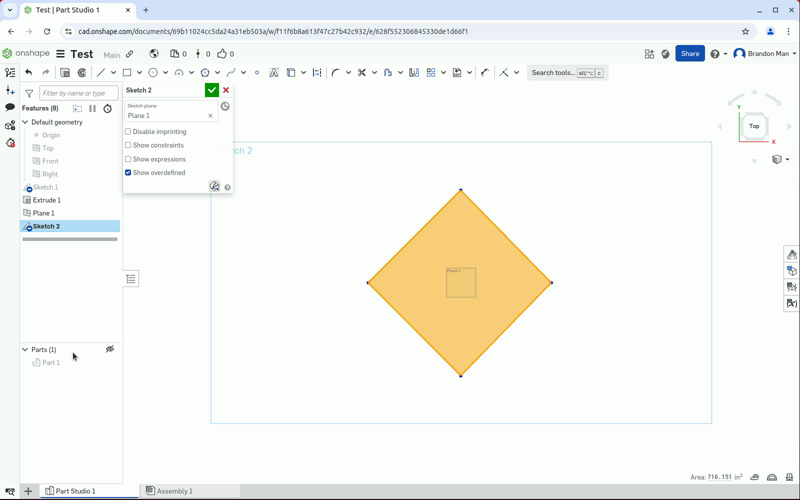
key(shift+e)
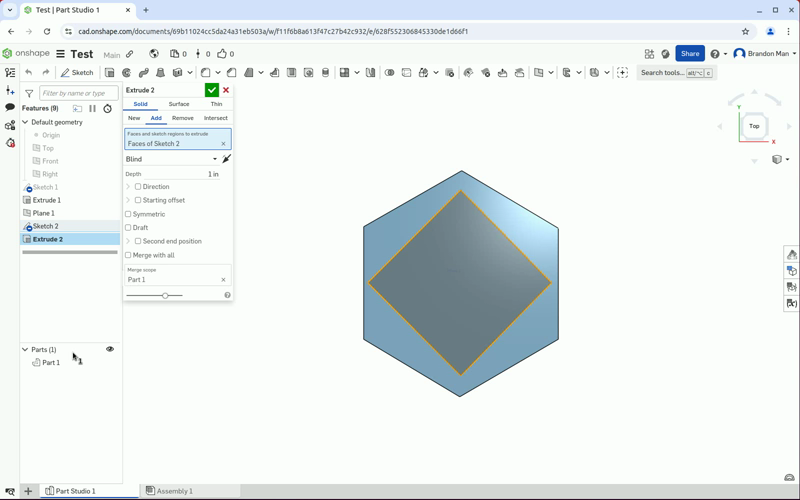
mouse_move(143, 106)
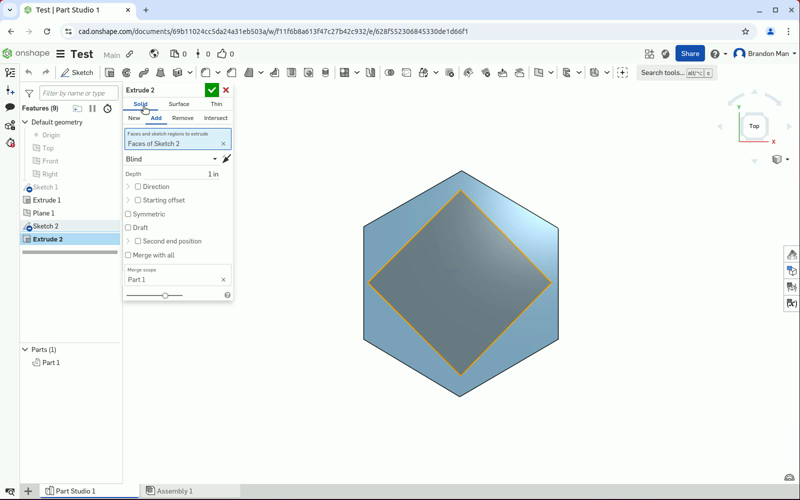
click(143, 106)
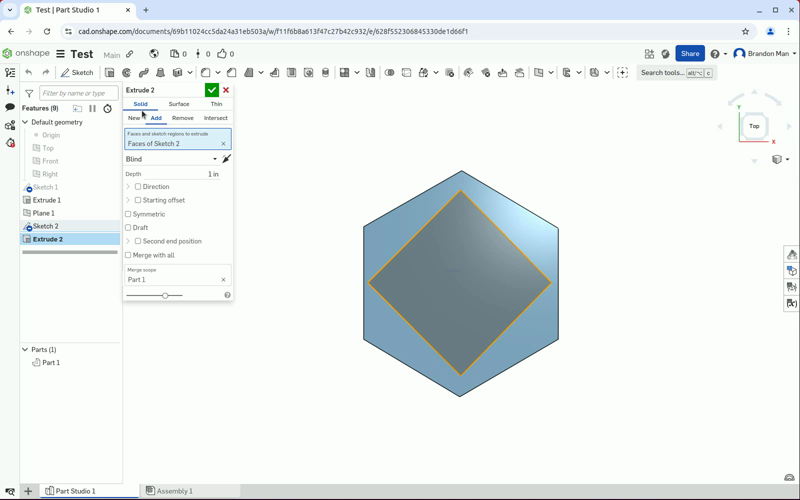
mouse_move(137, 120)
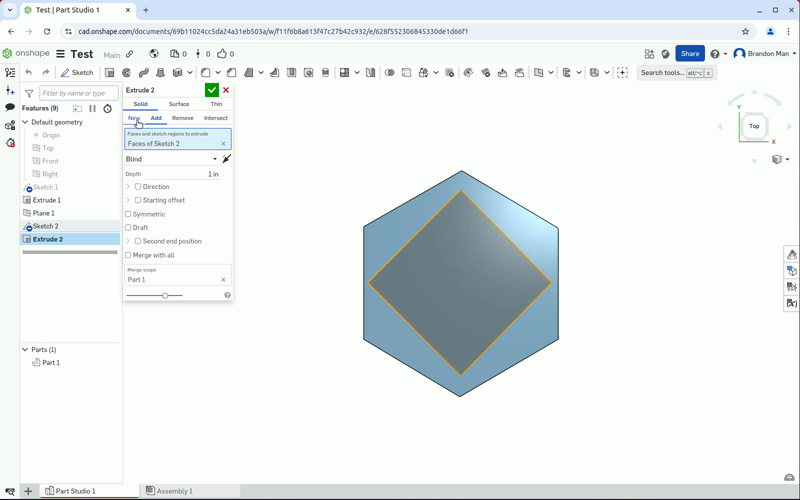
click(137, 120)
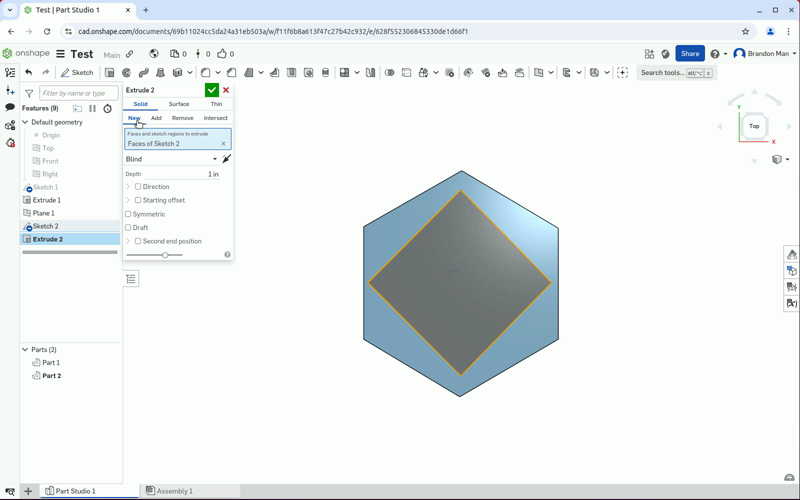
key(tab, 4)
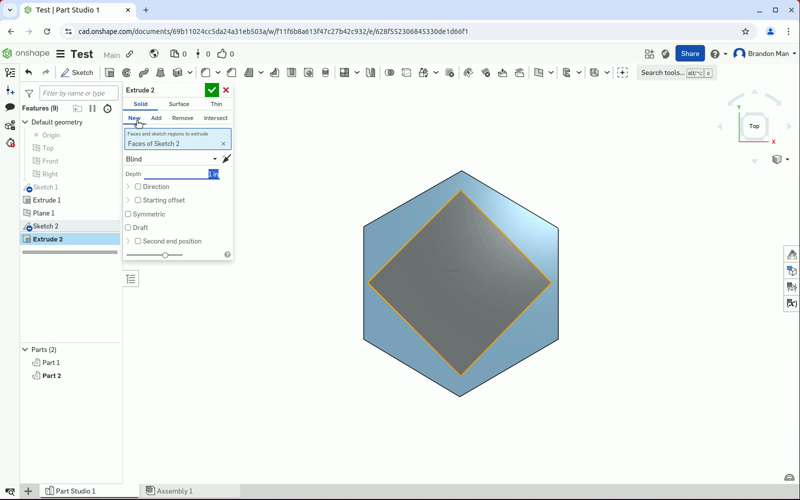
text(8.425)
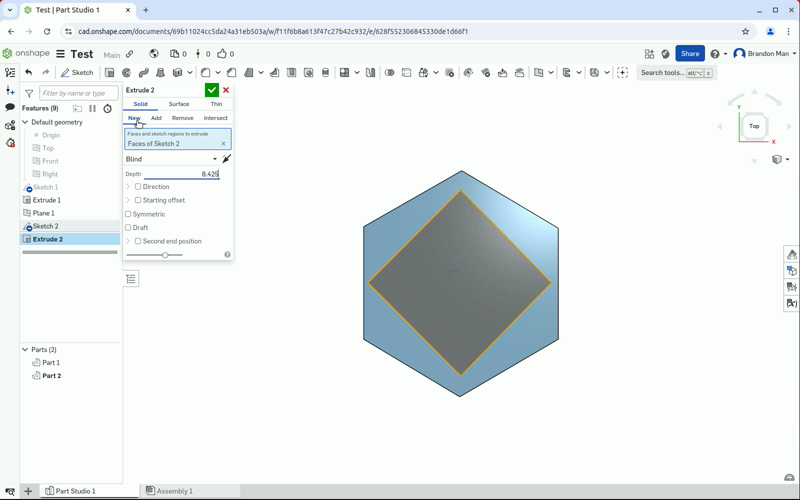
key(enter)
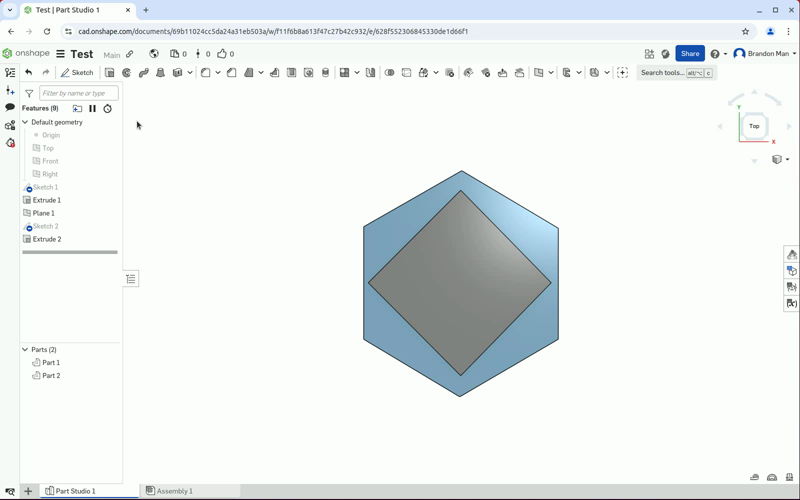
key(shift+h)
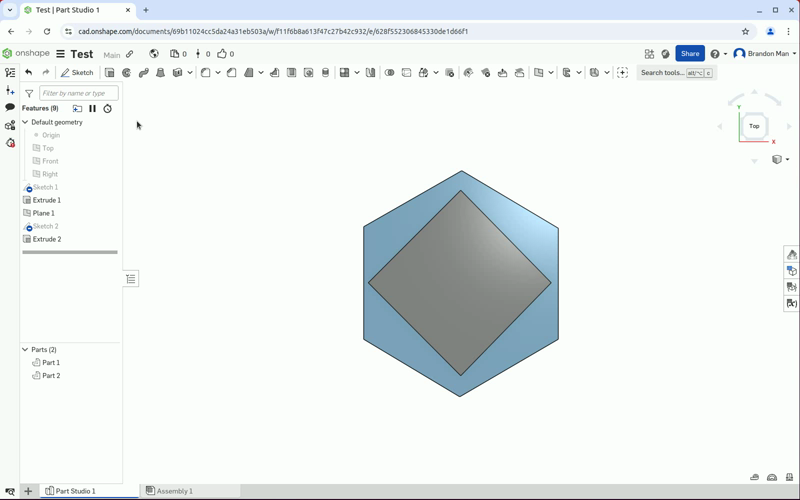
key(shift+h)
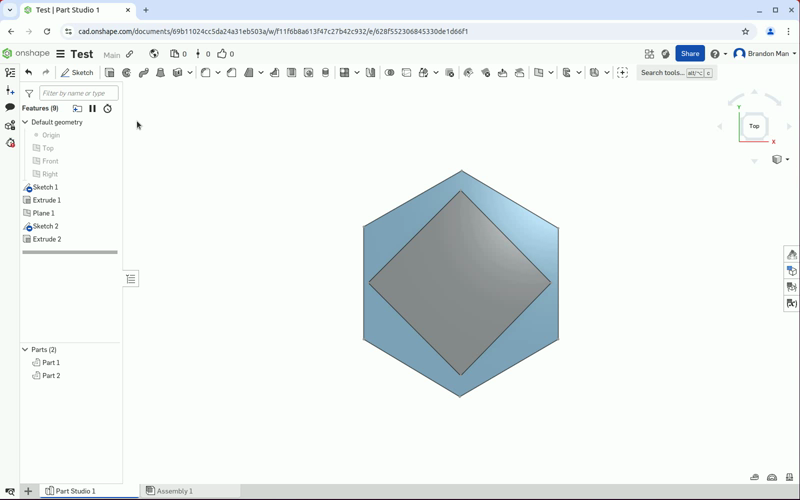
key(shift+7)
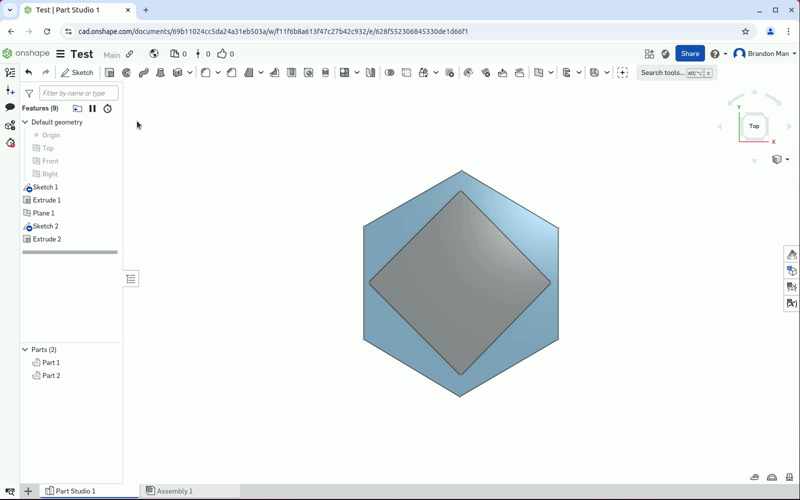
key(up, 3)
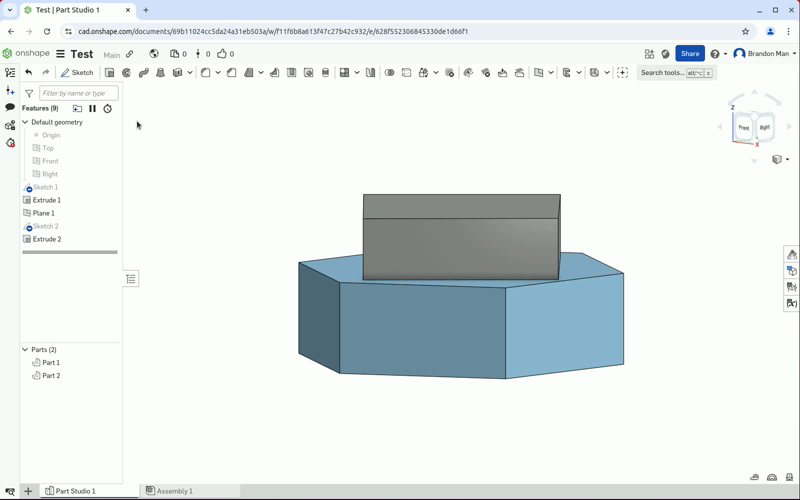
key(left, 3)
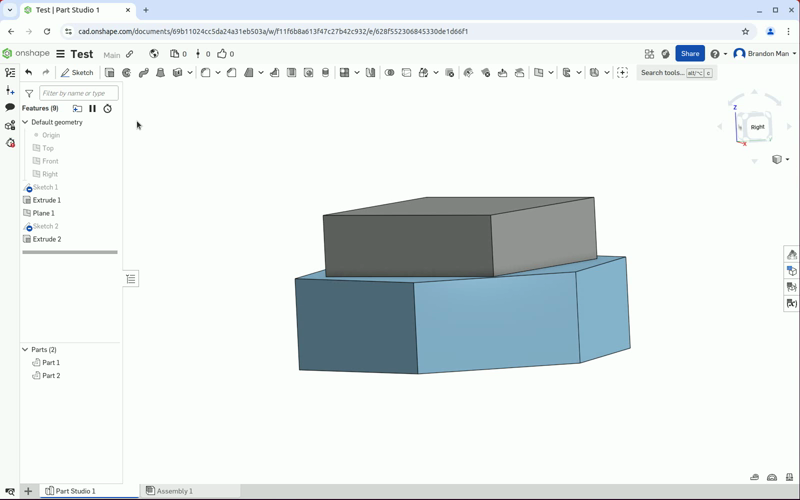
key(right, 3)
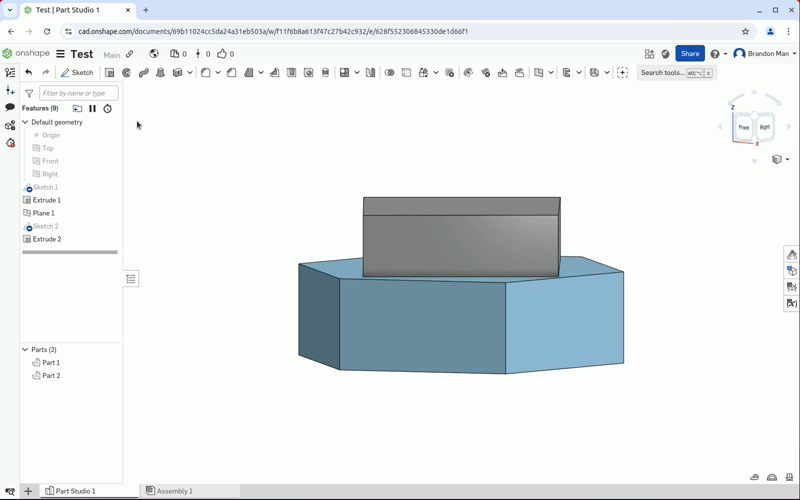
key(down, 3)
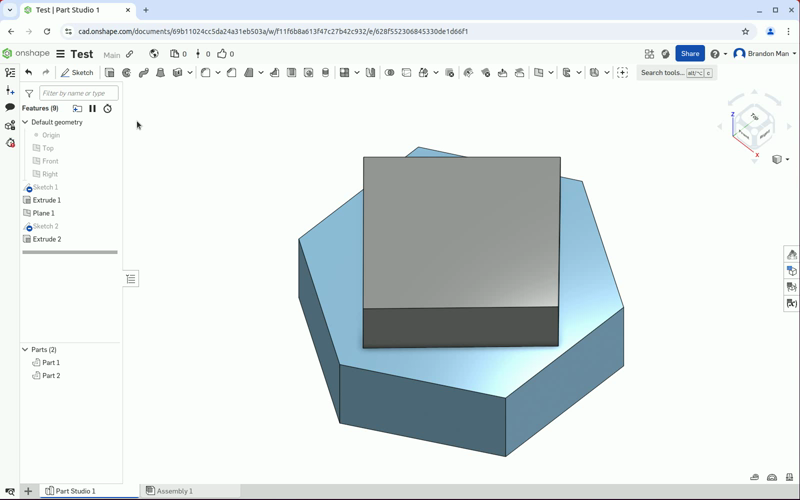
mouse_move(73, 189)
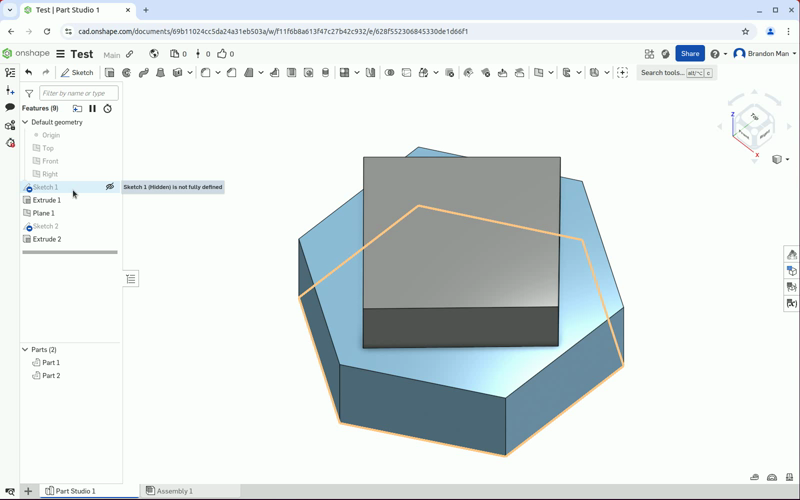
click(73, 189)